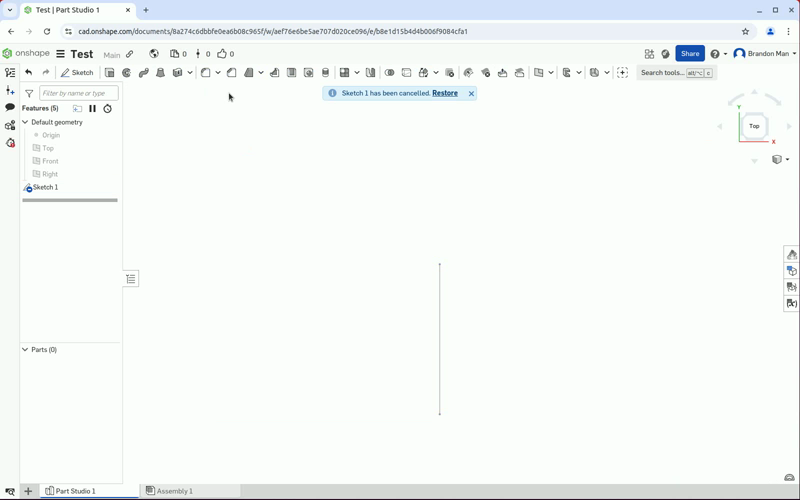
key(shift+h)
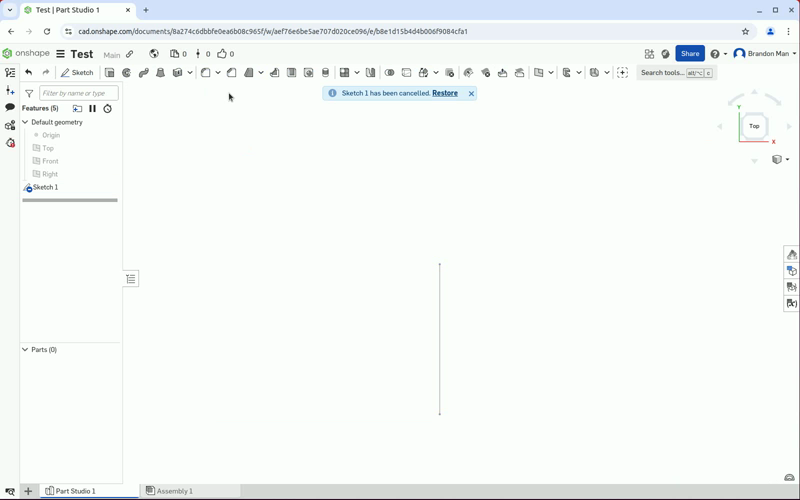
key(shift+s)
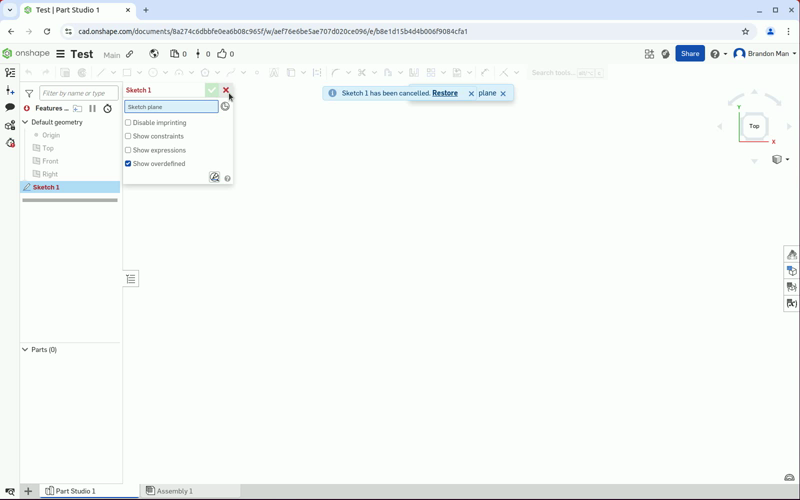
mouse_move(73, 150)
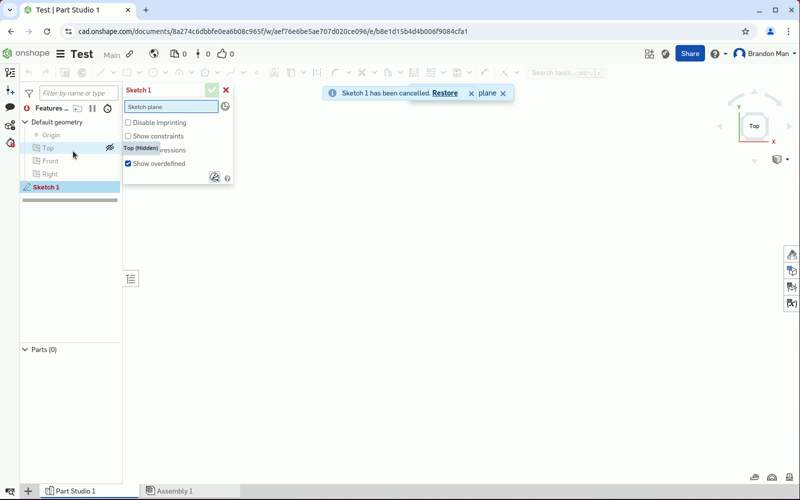
click(73, 150)
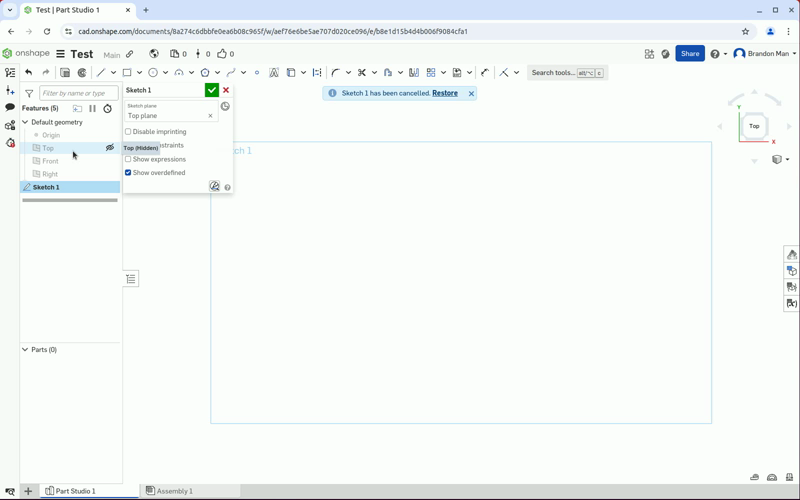
mouse_move(73, 352)
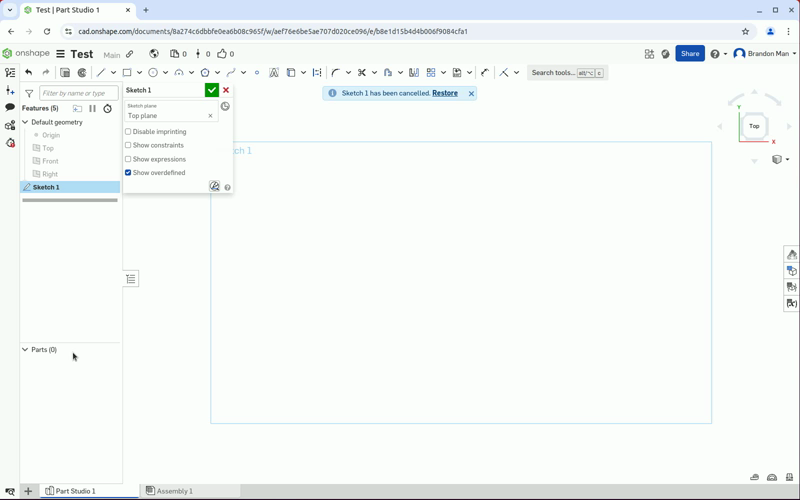
key(y)
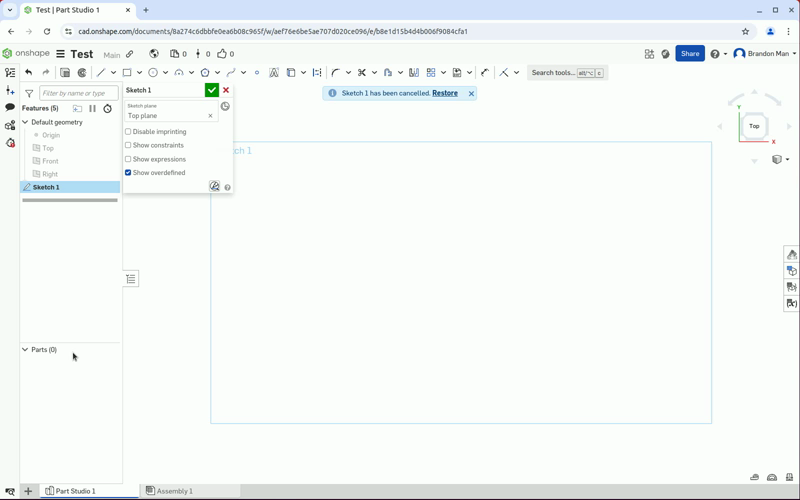
key(l)
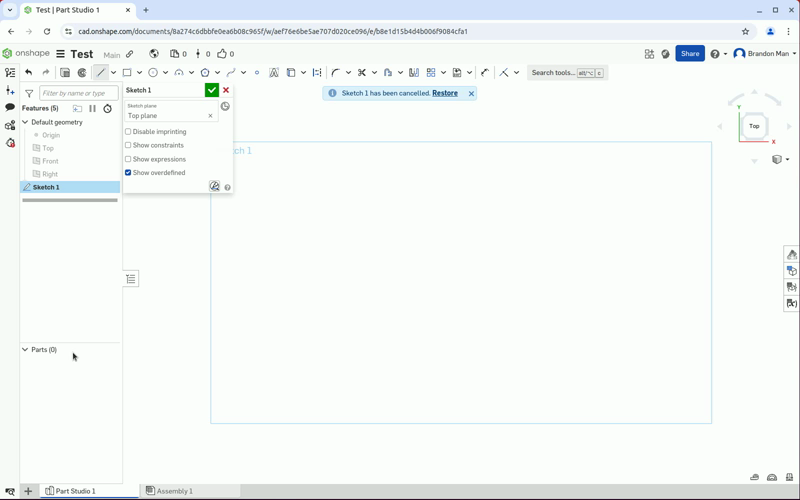
key_down(shift)
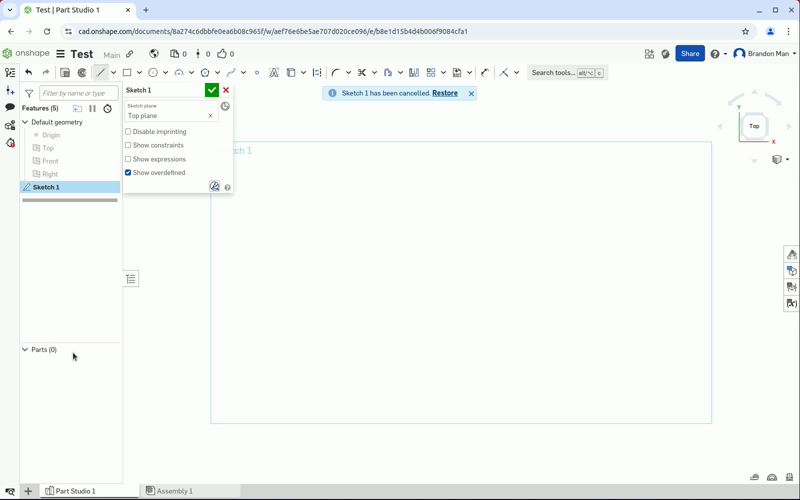
mouse_move(460, 282)
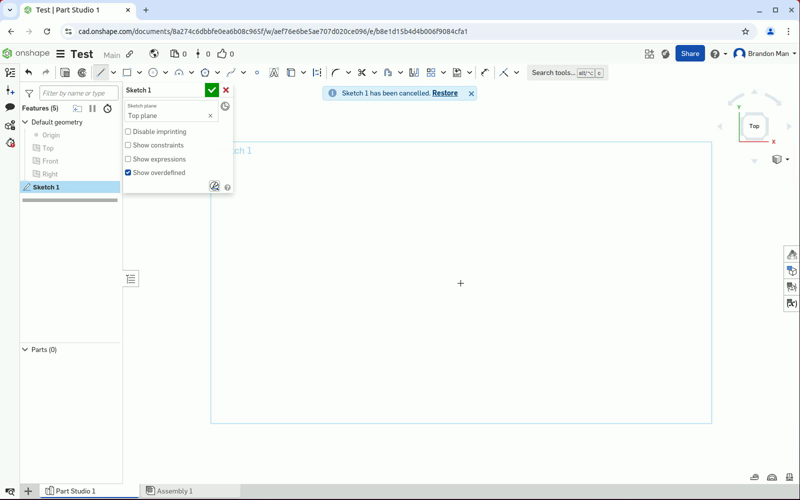
click(460, 282)
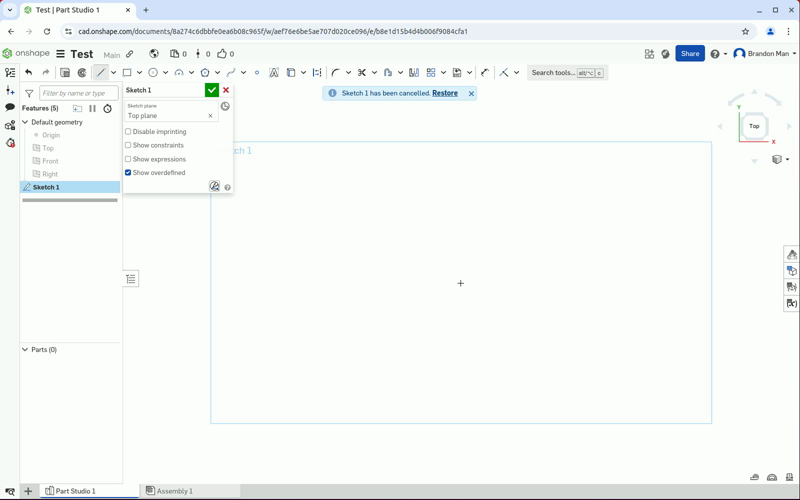
key_up(shift)
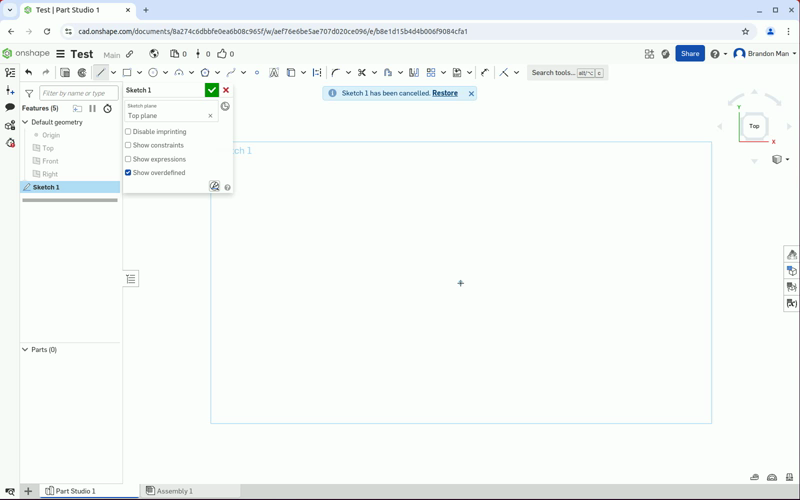
key_down(shift)
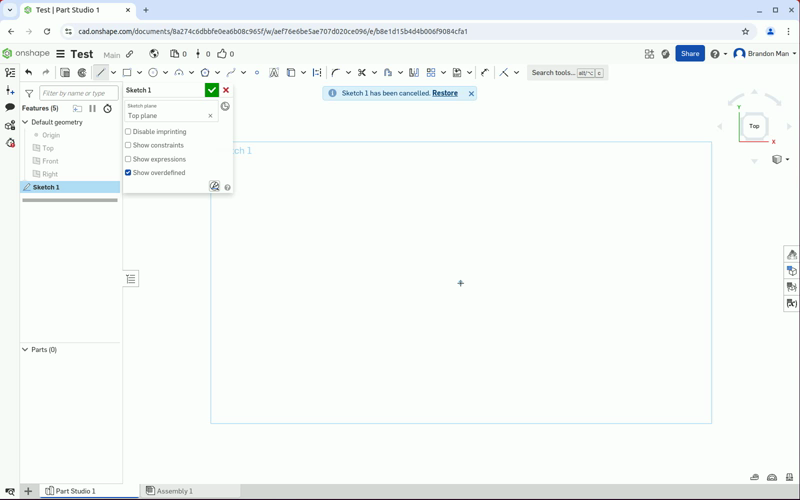
mouse_move(490, 282)
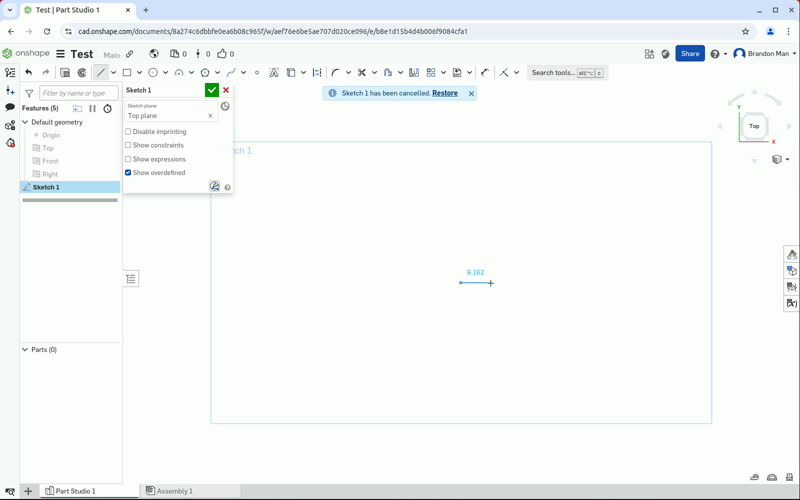
mouse_move(479, 282)
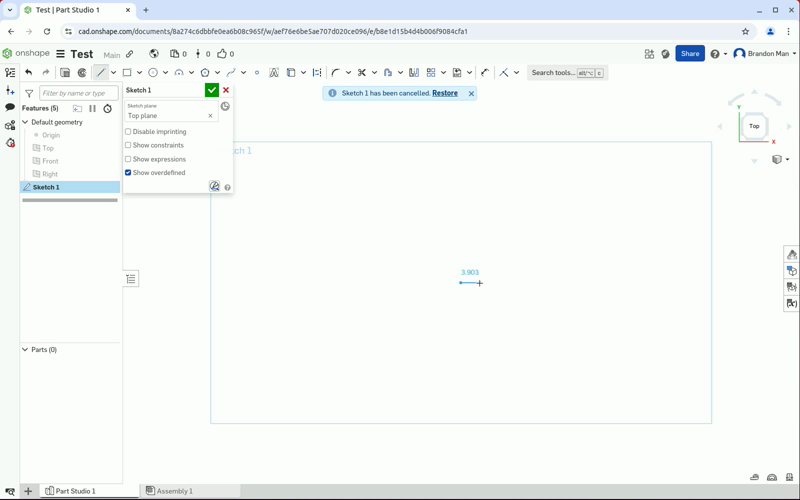
click(479, 282)
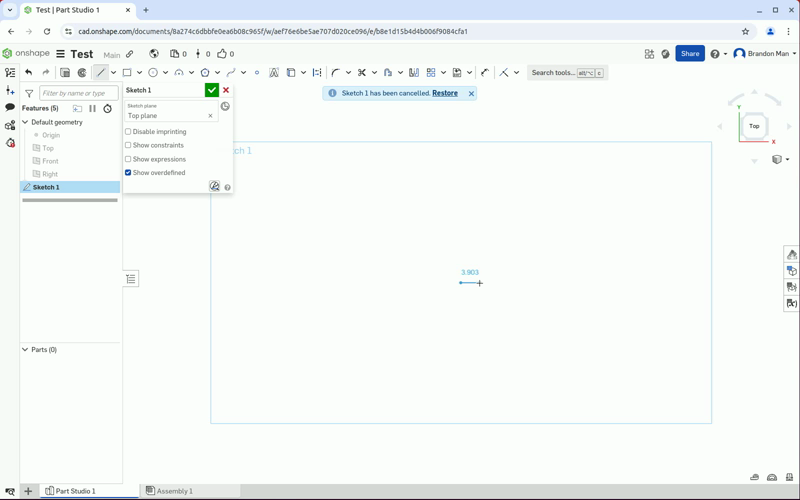
key_up(shift)
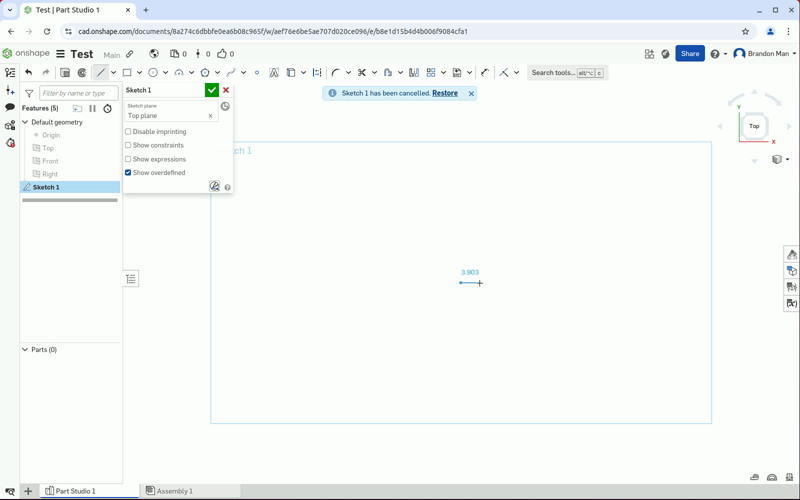
key_down(shift)
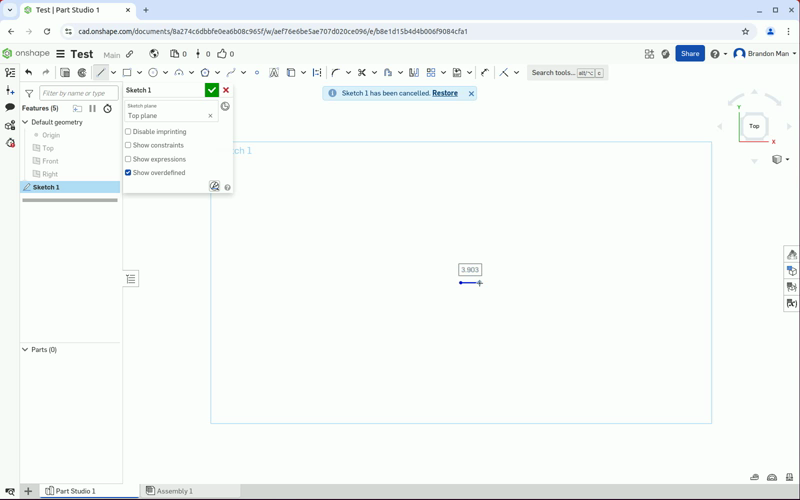
mouse_move(573, 226)
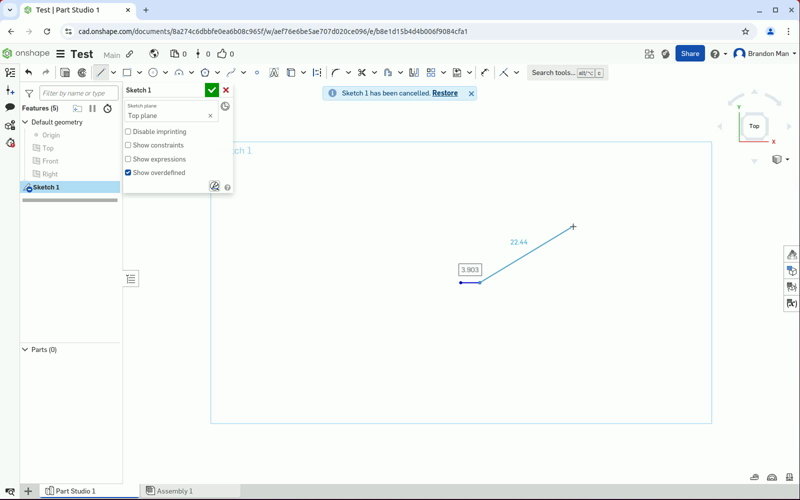
click(573, 226)
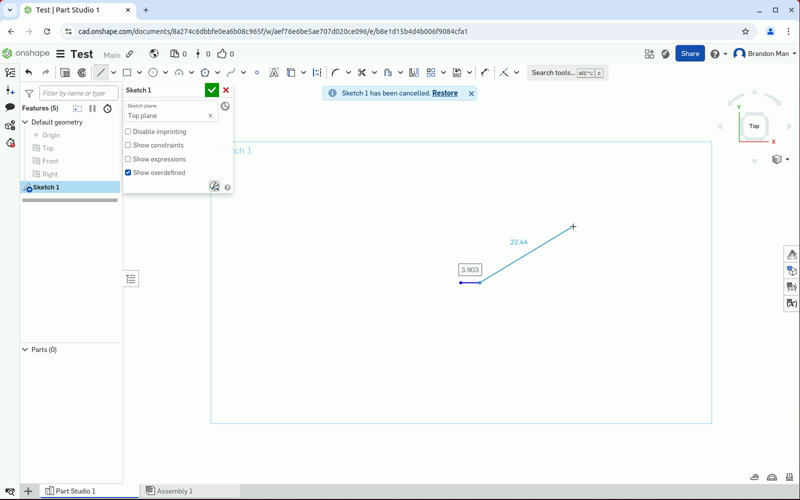
key_up(shift)
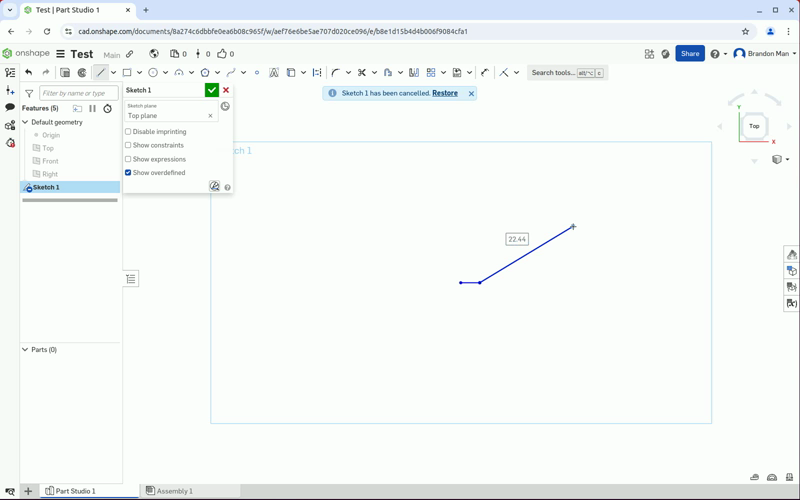
key_down(shift)
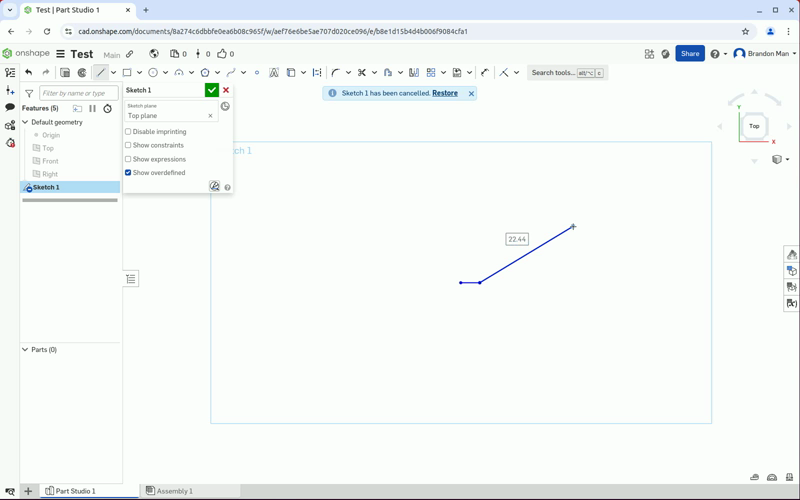
mouse_move(589, 226)
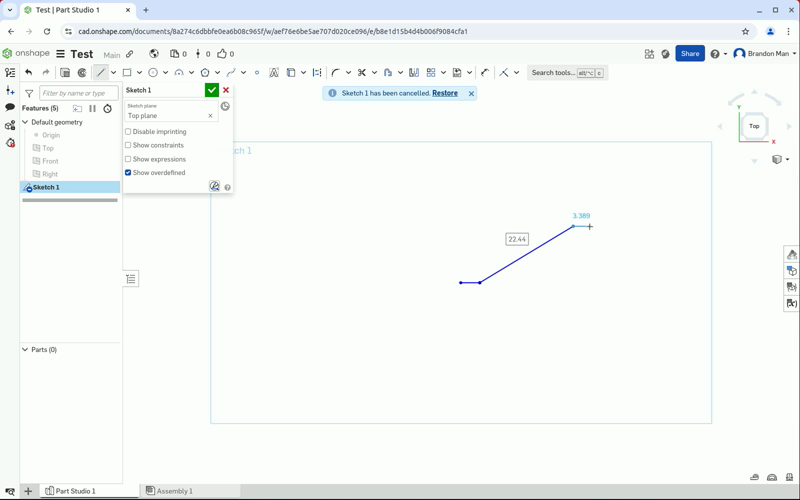
mouse_move(573, 208)
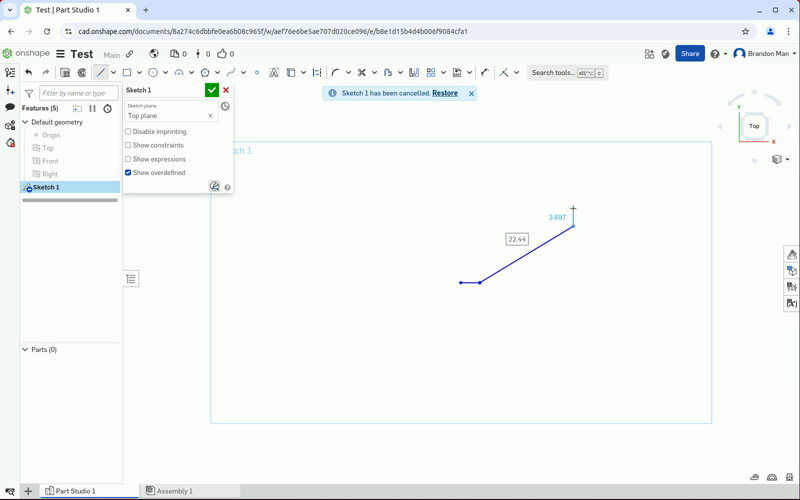
click(573, 208)
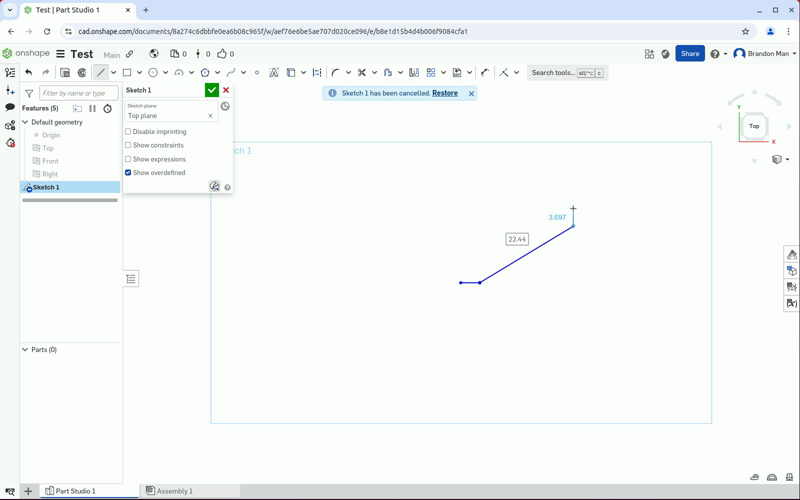
key_up(shift)
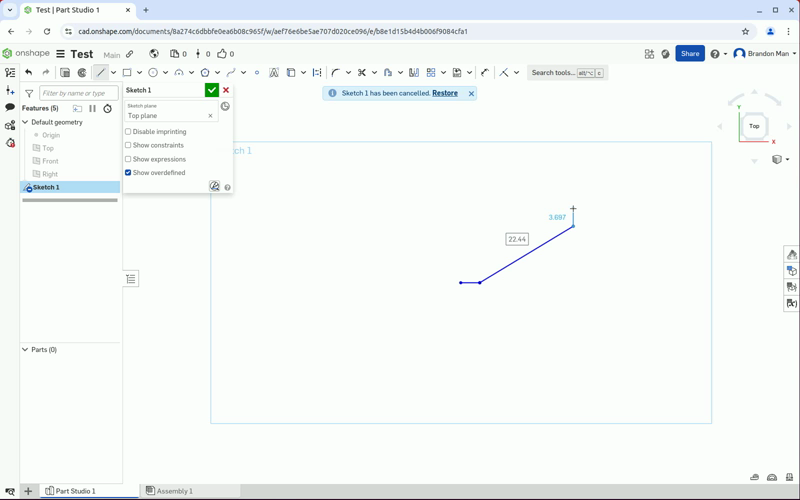
key_down(shift)
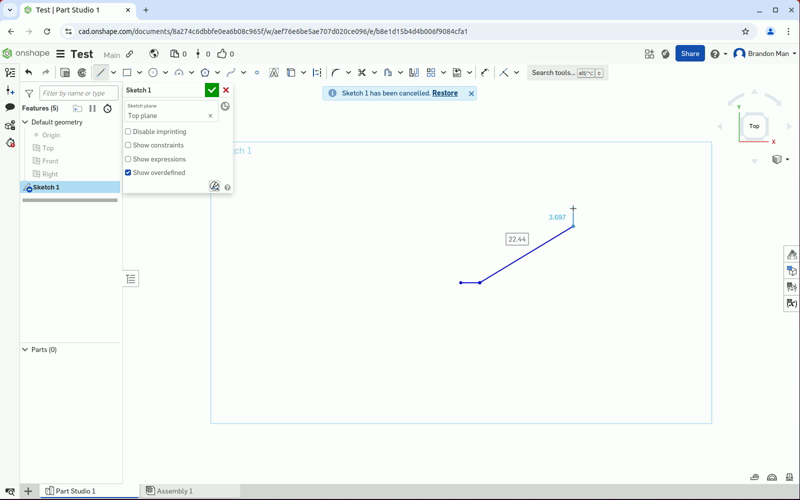
mouse_move(589, 208)
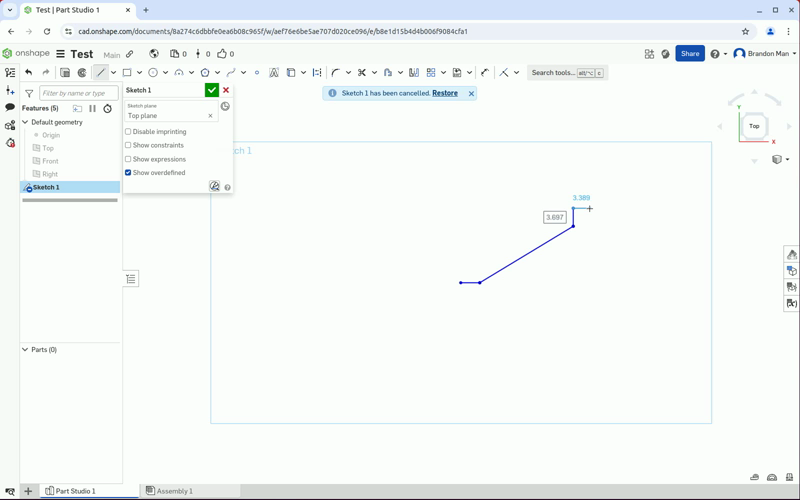
mouse_move(554, 208)
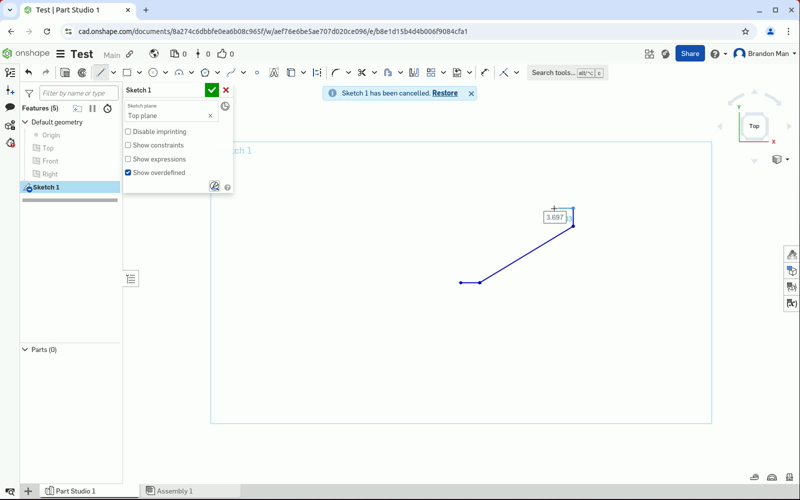
click(554, 208)
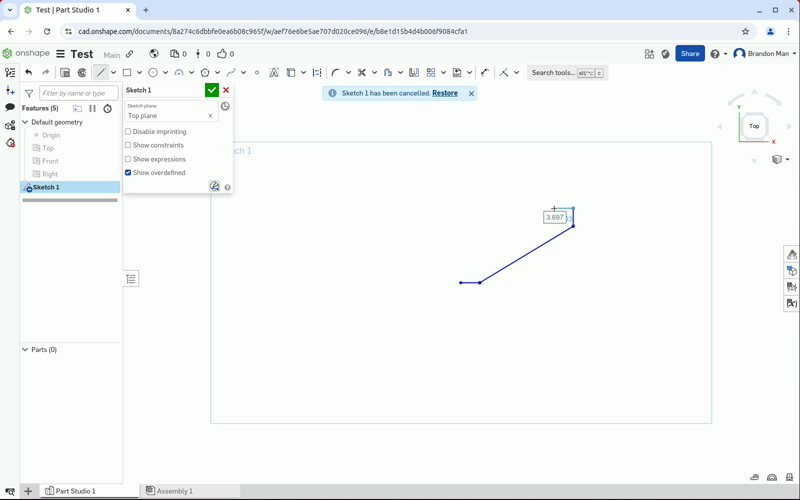
key_up(shift)
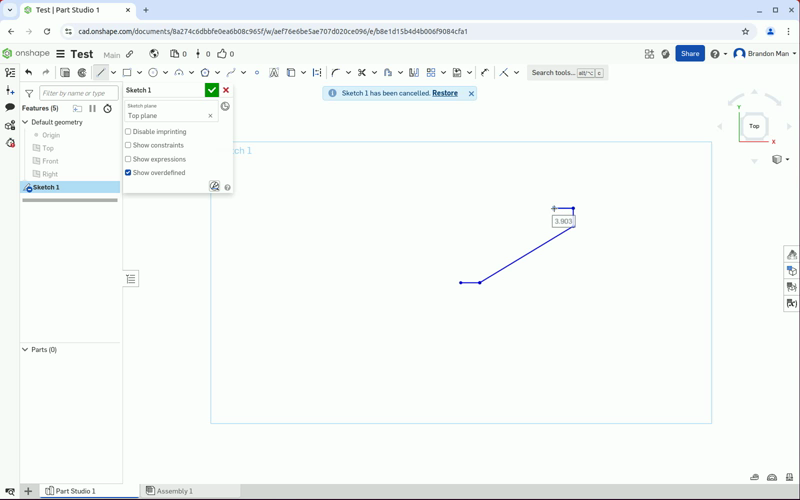
key_down(shift)
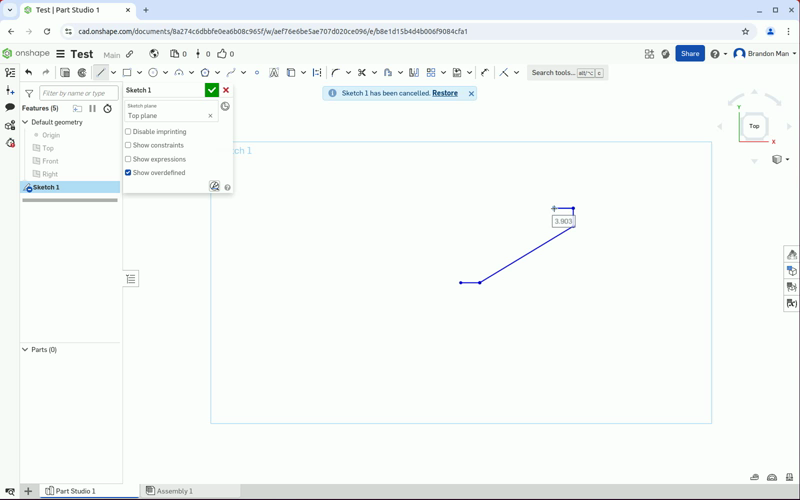
mouse_move(460, 264)
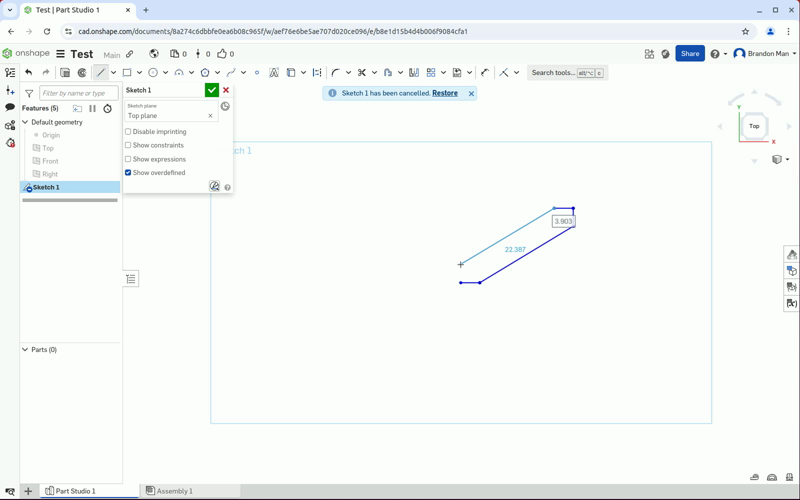
click(460, 264)
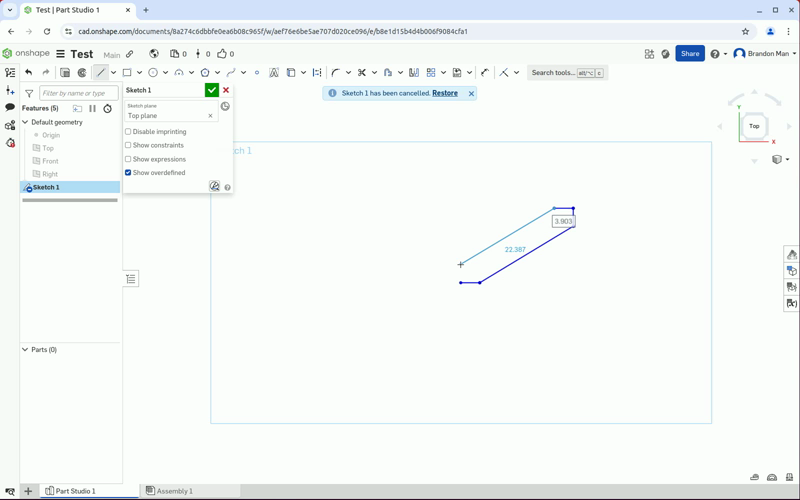
key_up(shift)
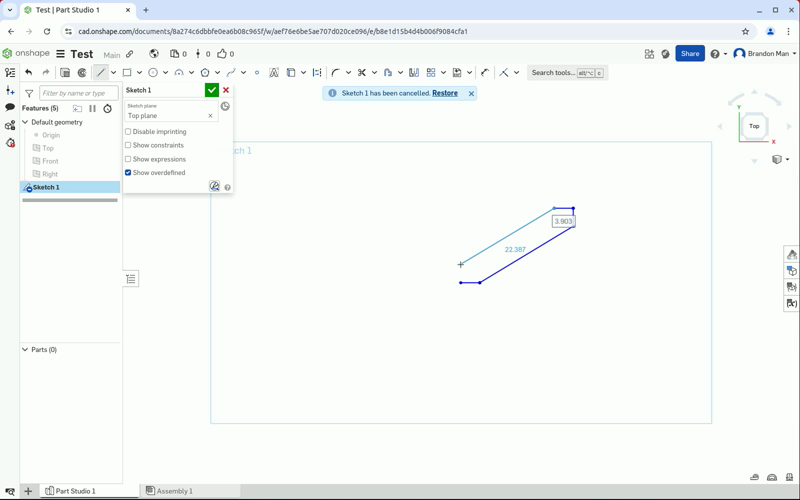
mouse_move(490, 264)
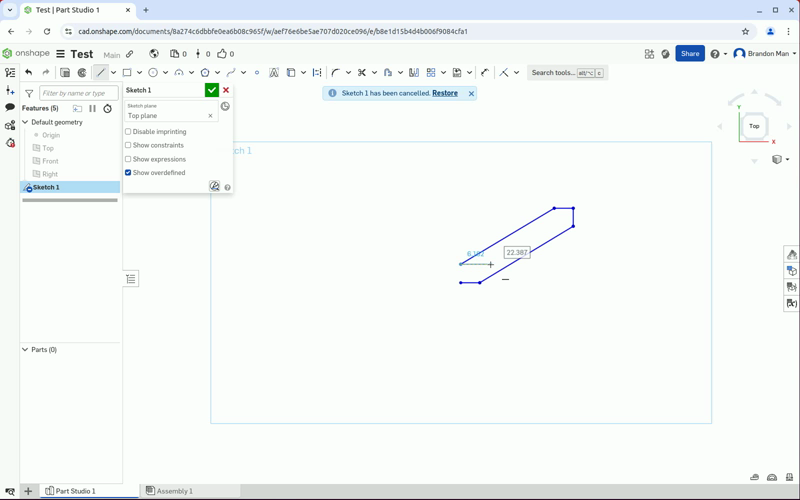
key_down(shift)
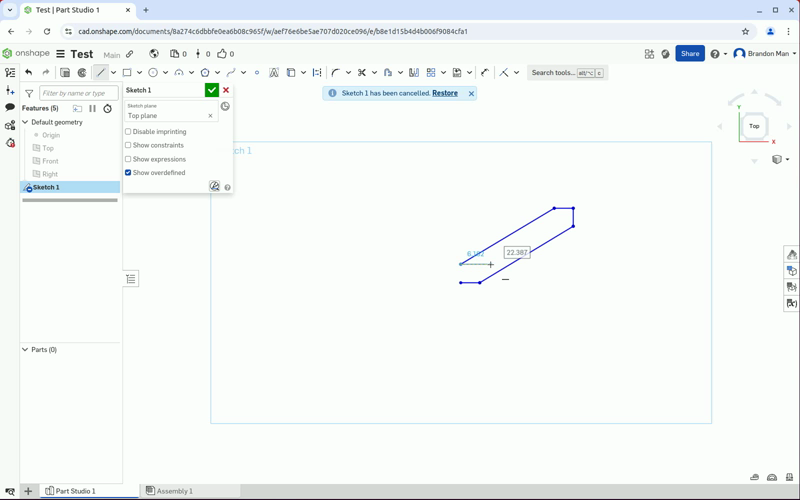
mouse_move(460, 282)
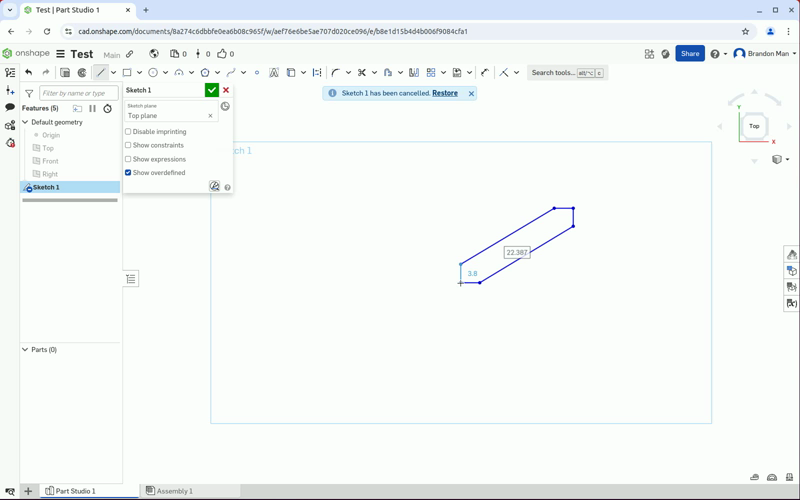
key_up(shift)
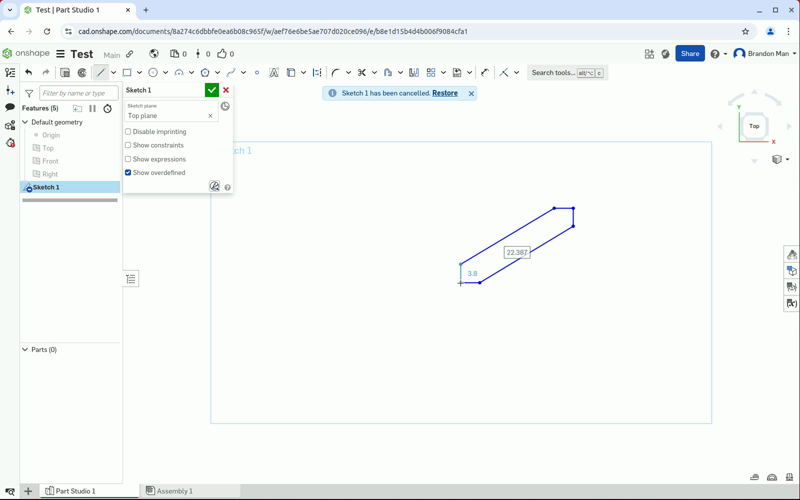
click(460, 282)
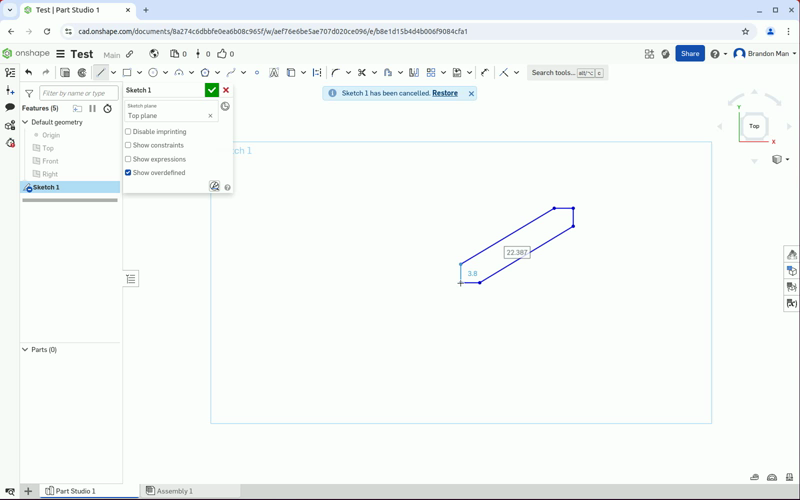
key(esc)
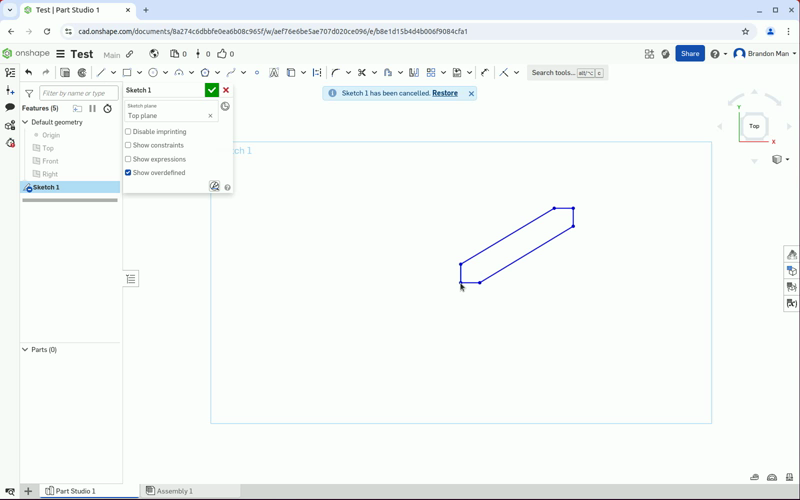
mouse_move(487, 273)
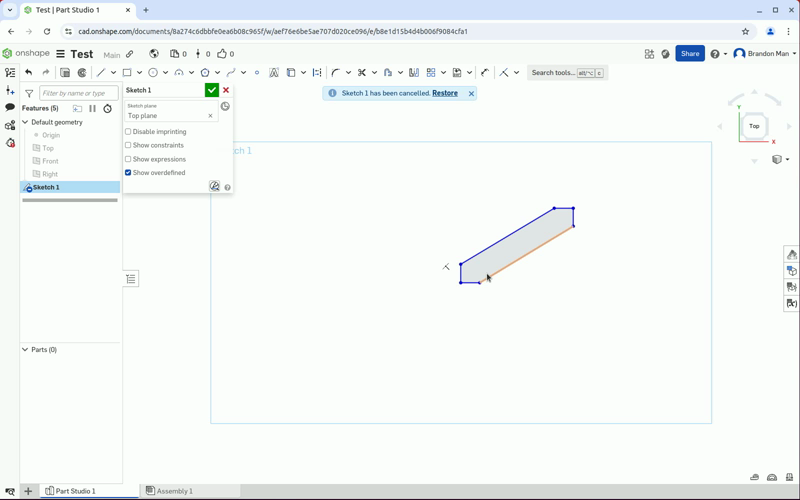
click(487, 273)
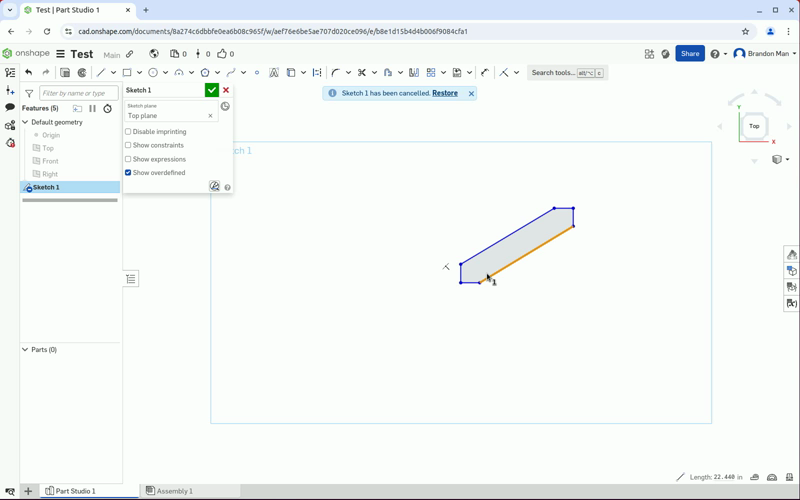
mouse_move(73, 352)
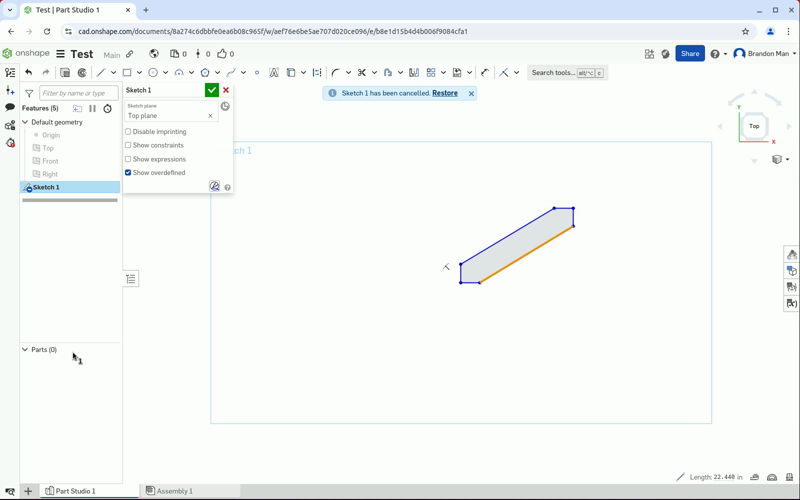
key(shift+y)
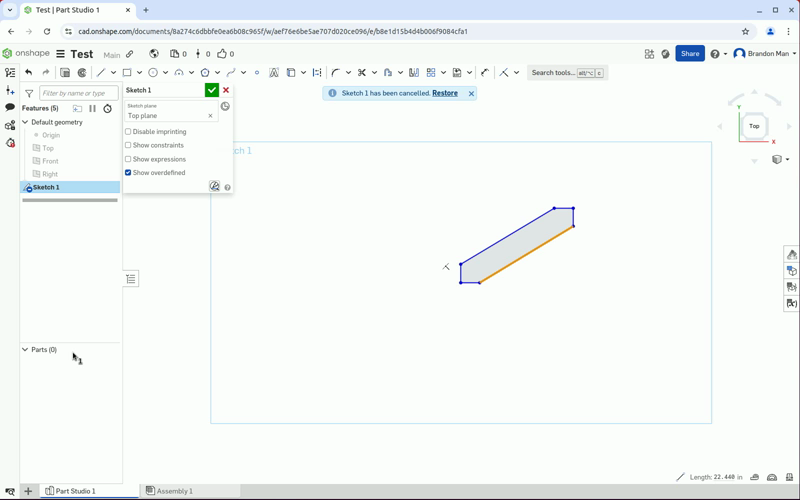
key(shift+e)
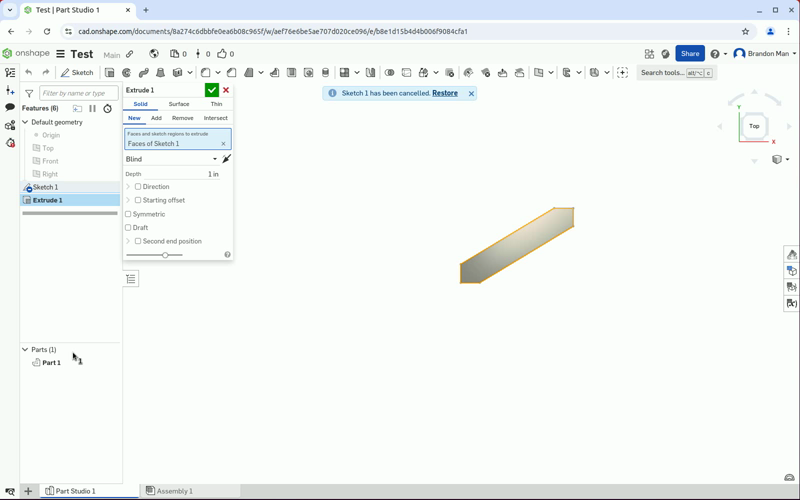
mouse_move(143, 106)
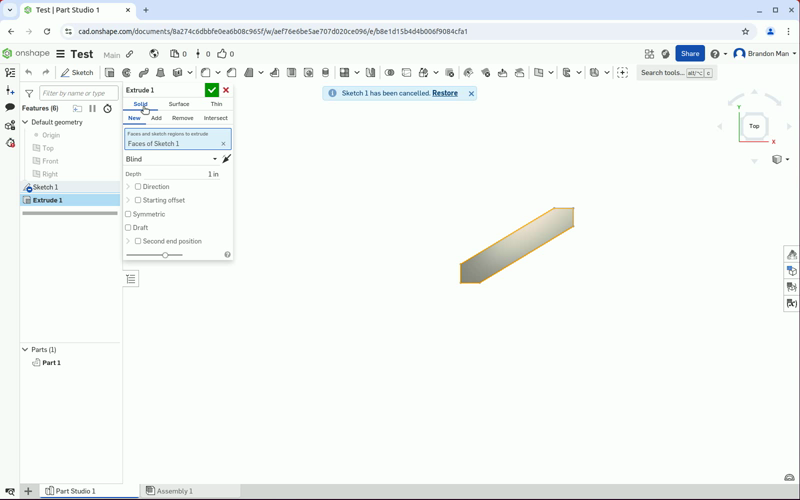
click(143, 106)
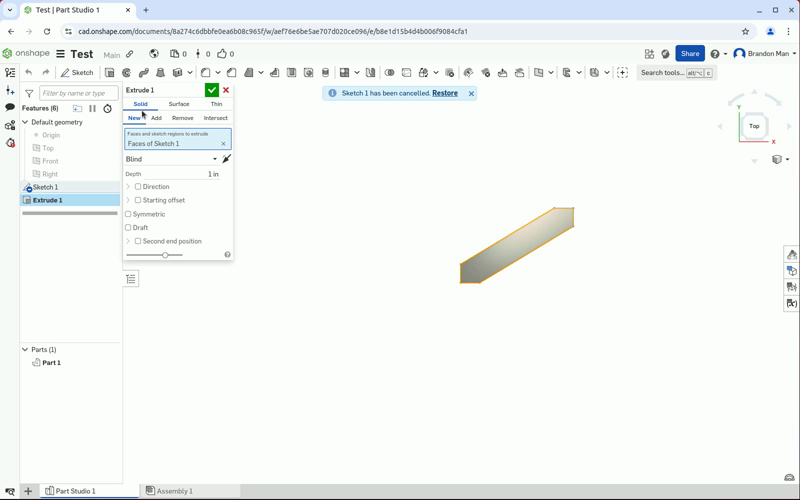
mouse_move(137, 120)
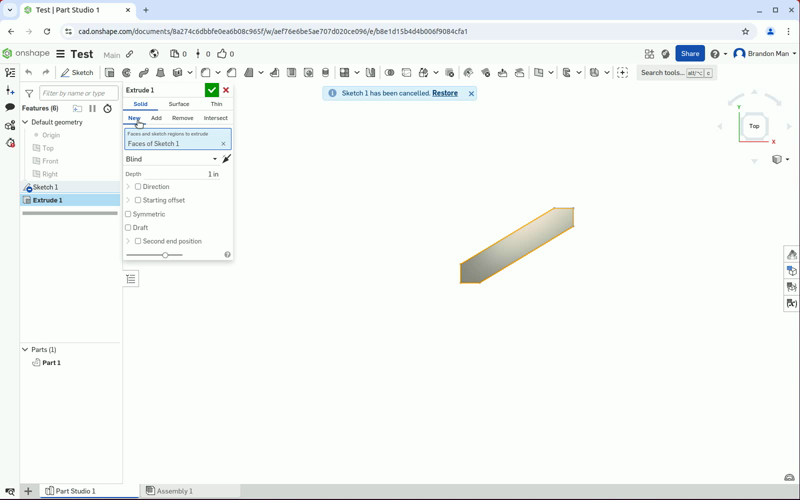
click(137, 120)
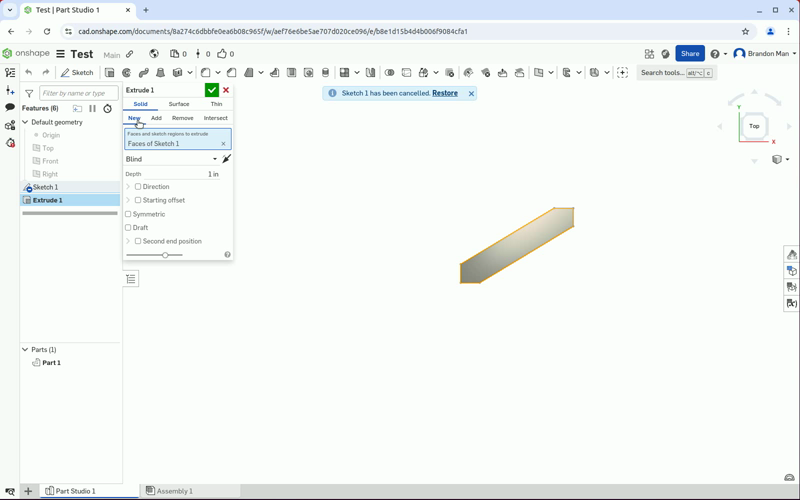
key(tab, 4)
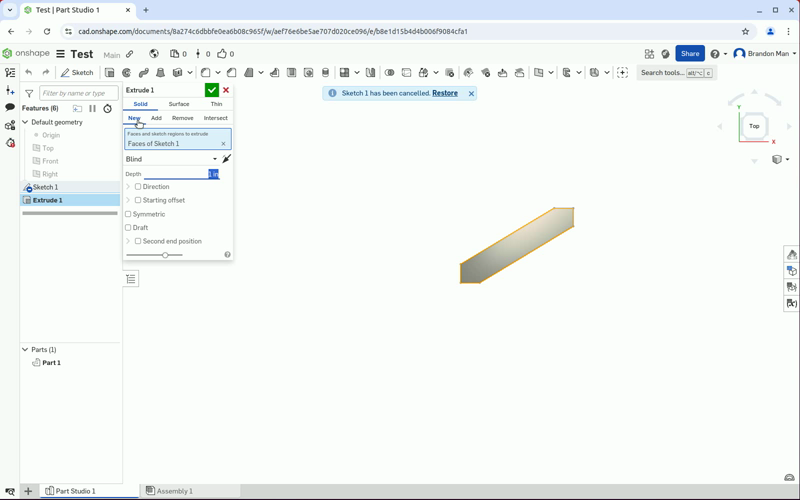
text(11.554)
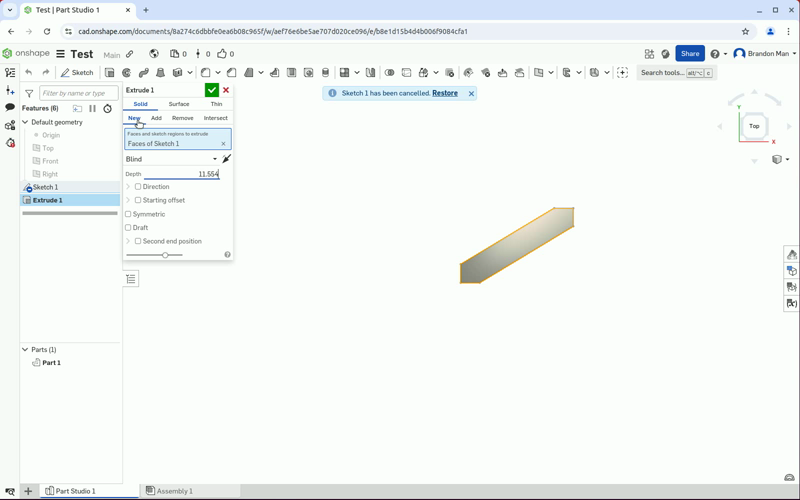
key(enter)
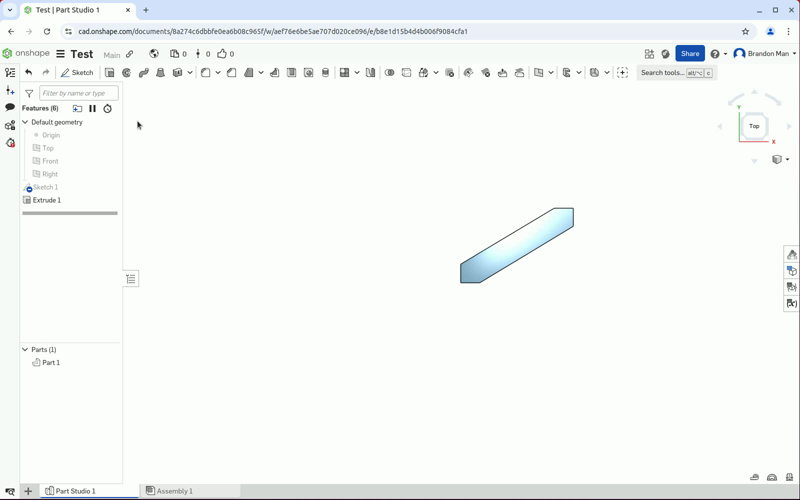
key(shift+h)
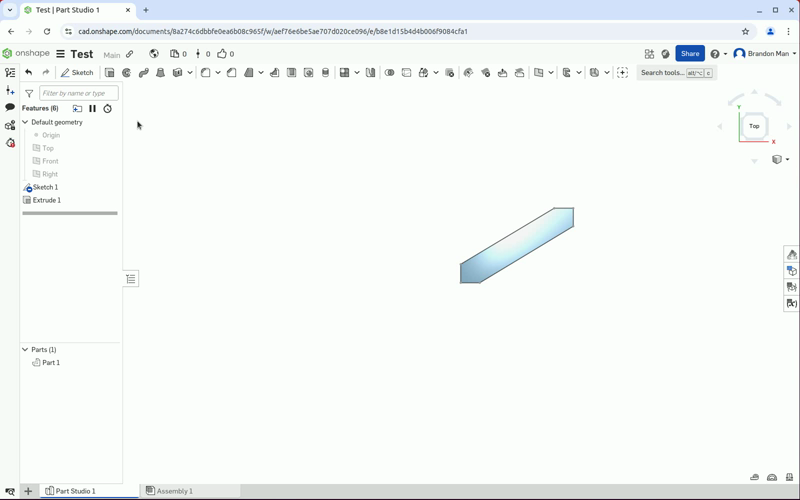
key(shift+h)
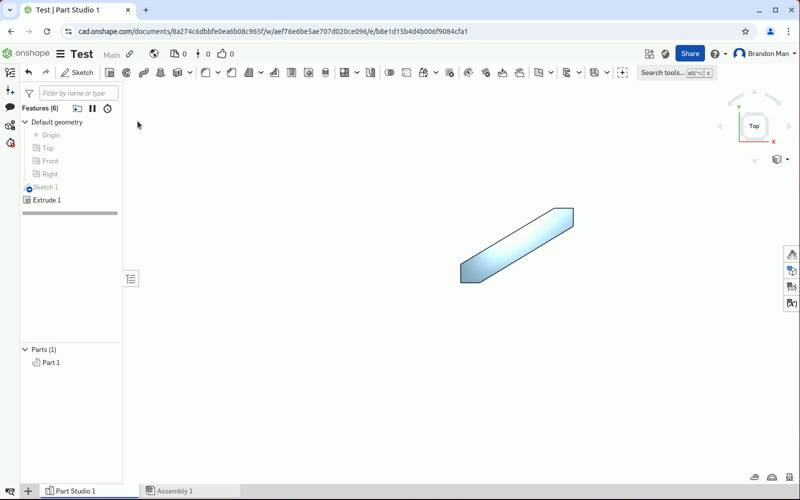
mouse_move(73, 189)
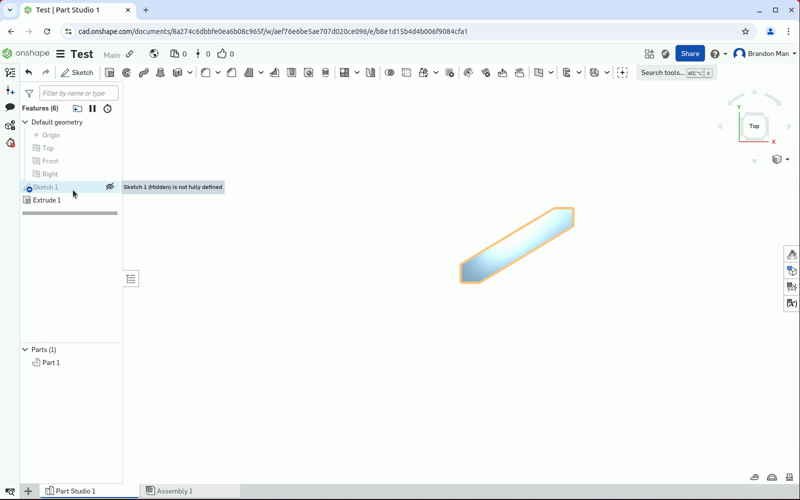
click(73, 189)
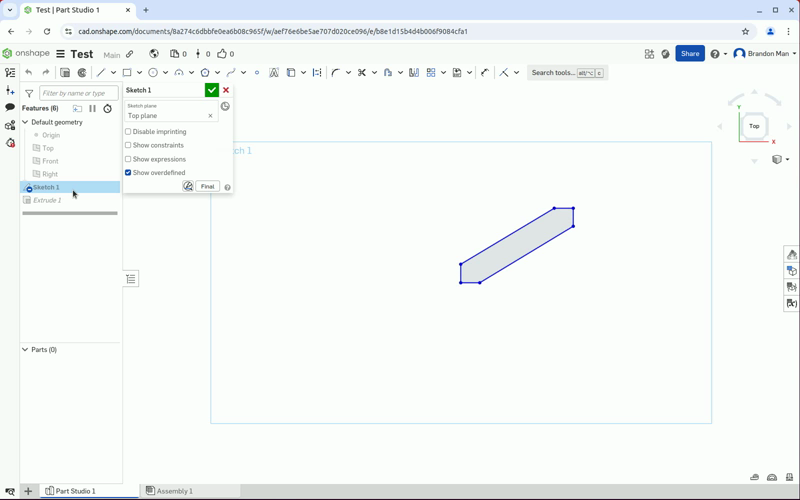
mouse_move(229, 92)
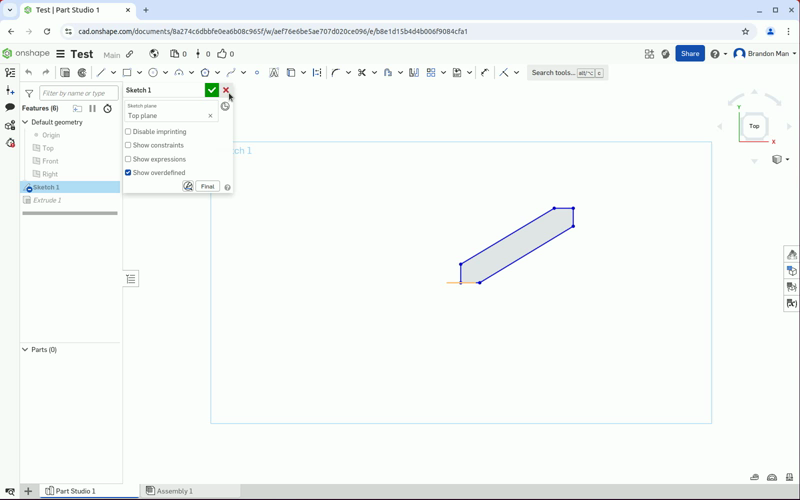
click(229, 92)
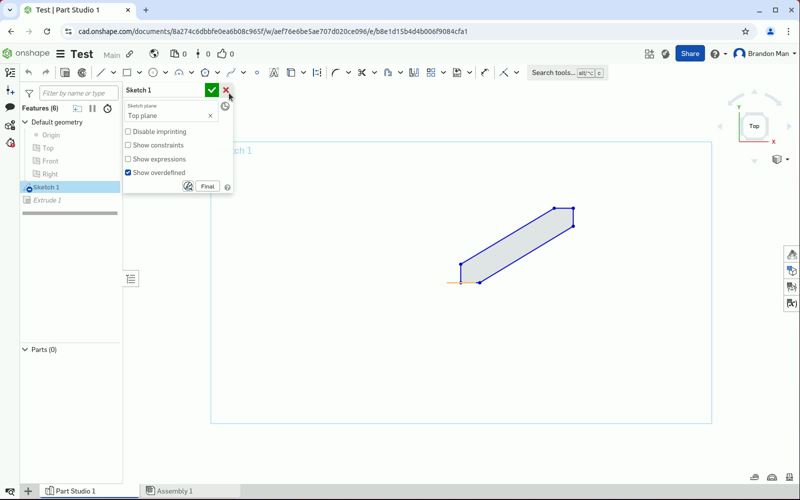
key(shift+s)
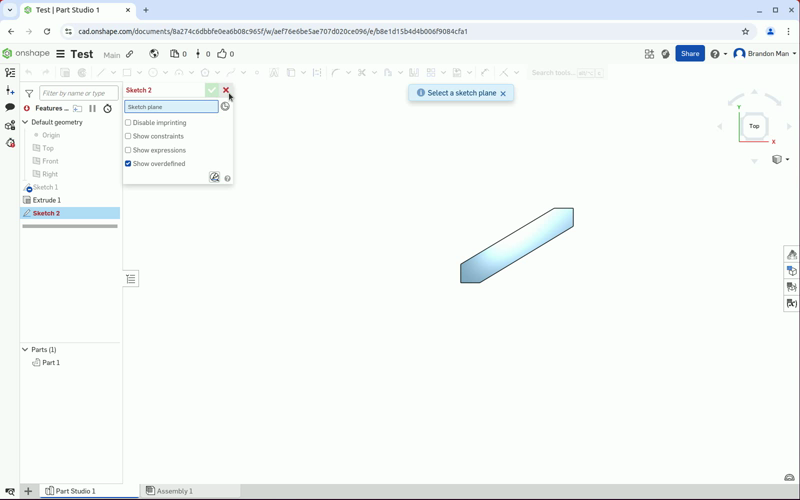
mouse_move(73, 150)
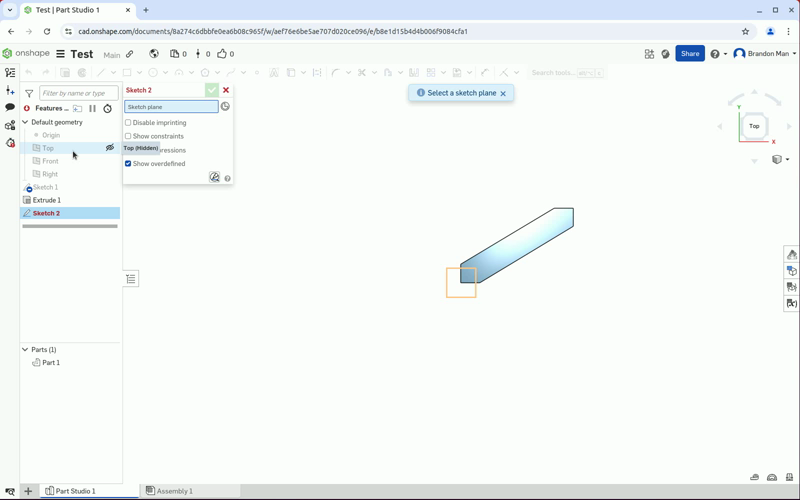
click(73, 150)
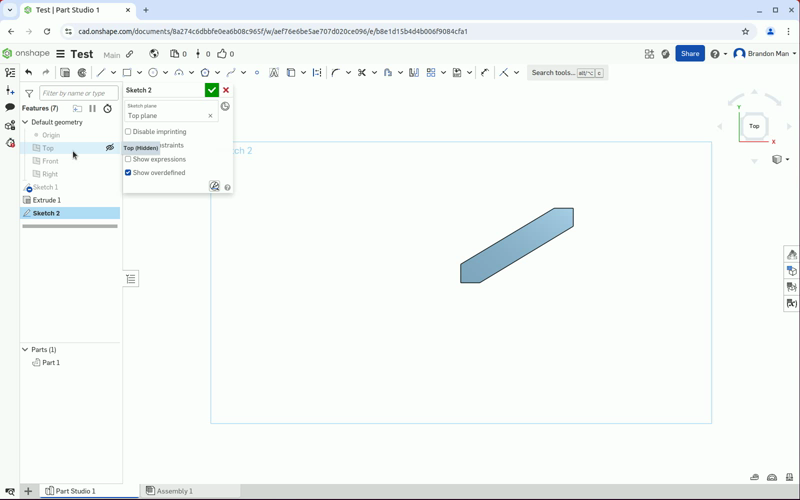
mouse_move(73, 352)
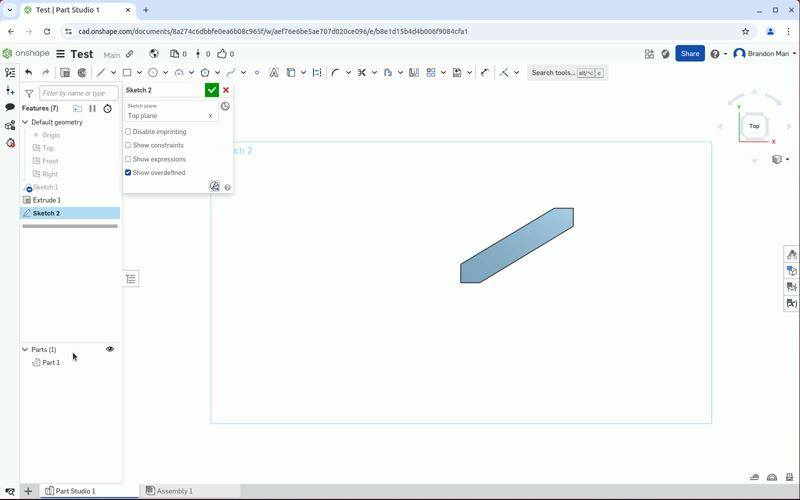
key(y)
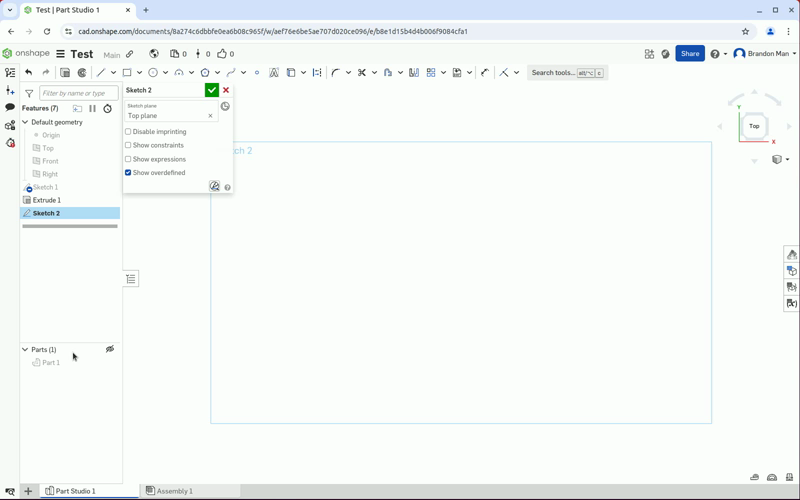
key(l)
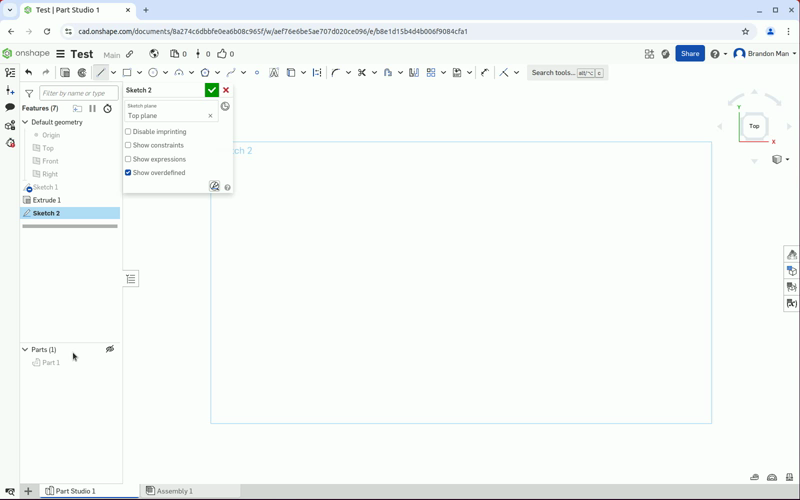
key_down(shift)
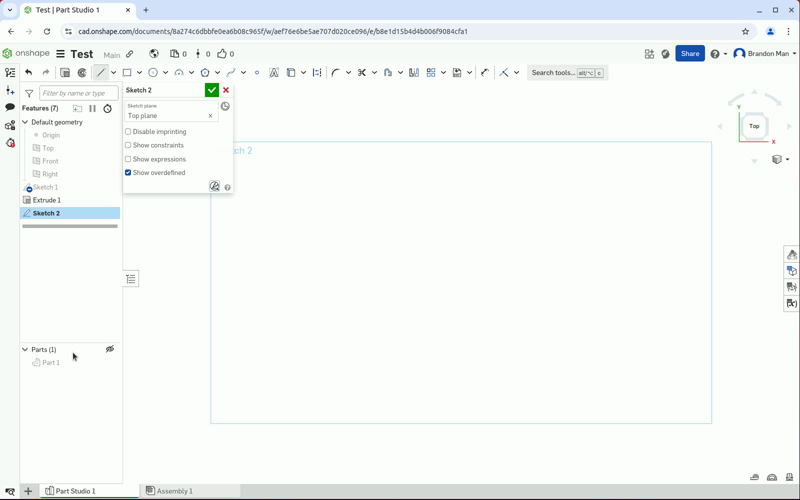
mouse_move(348, 226)
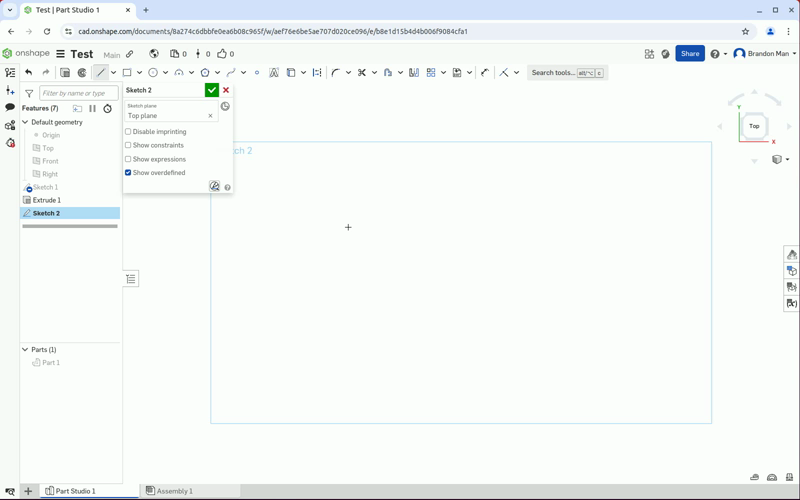
click(348, 226)
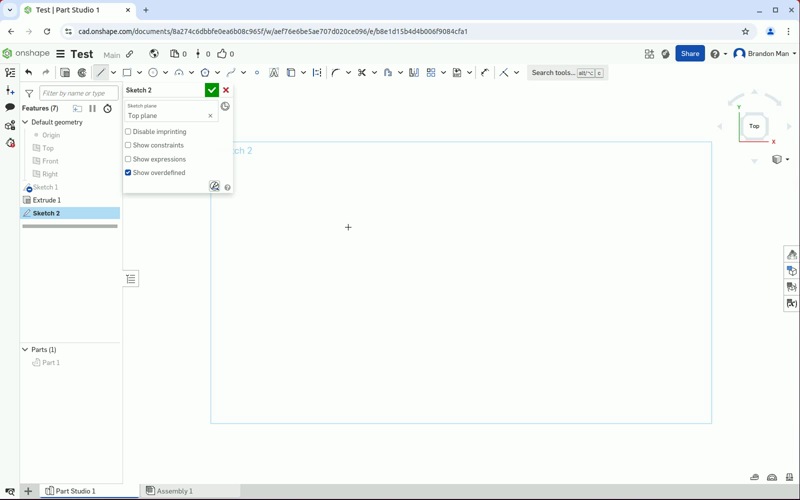
key_up(shift)
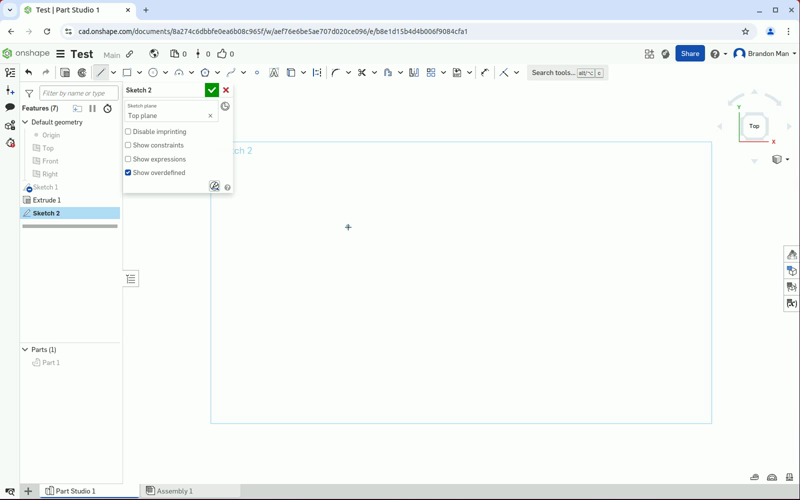
key_down(shift)
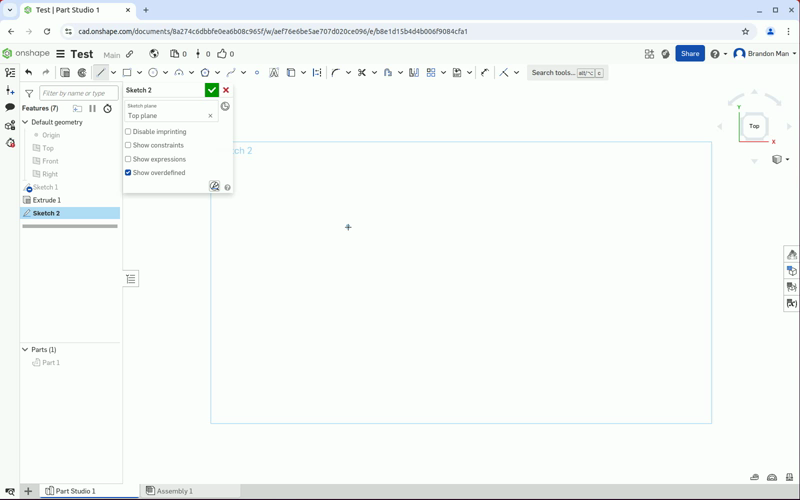
mouse_move(441, 283)
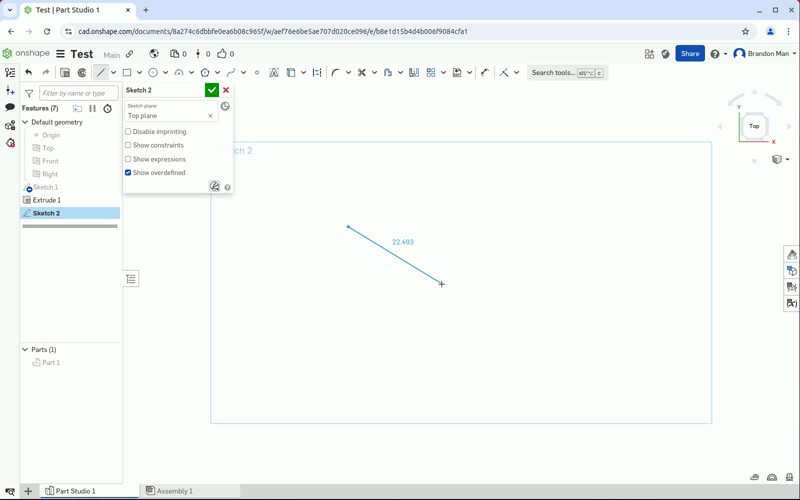
click(441, 283)
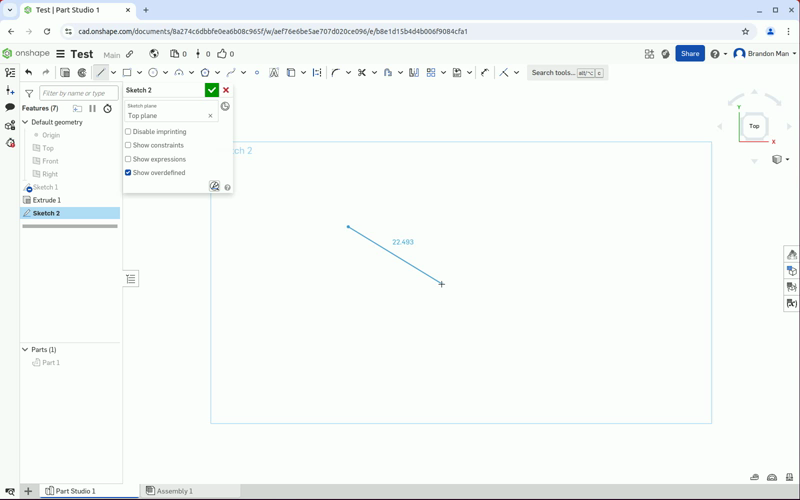
key_up(shift)
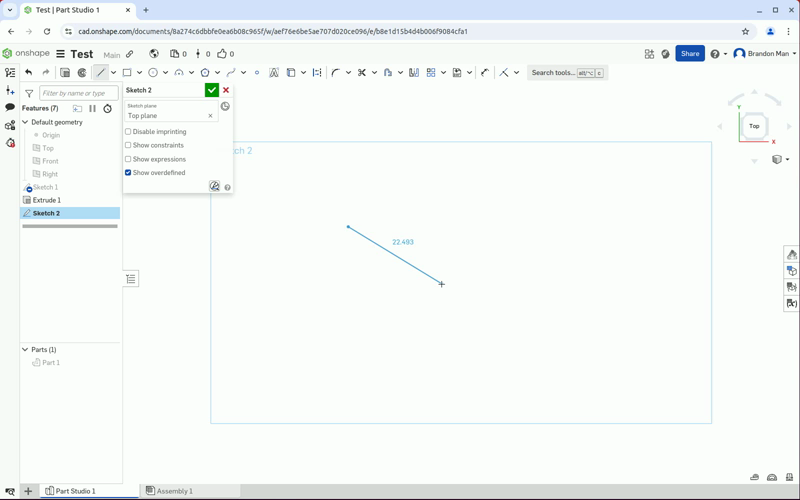
key_down(shift)
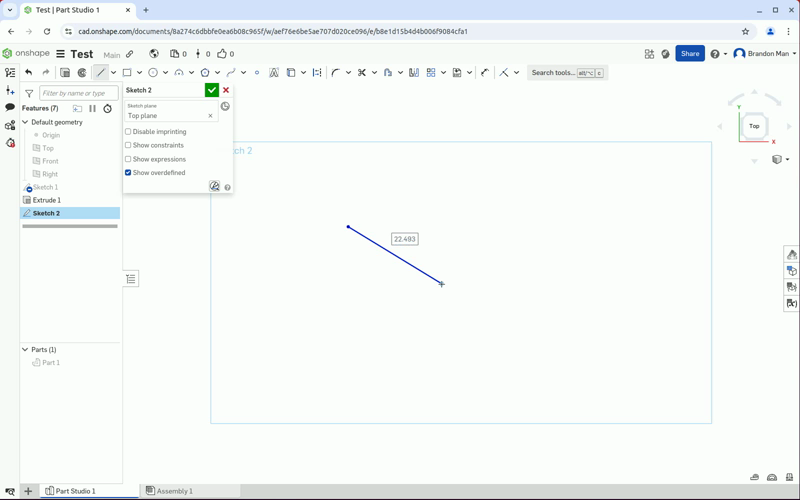
mouse_move(471, 283)
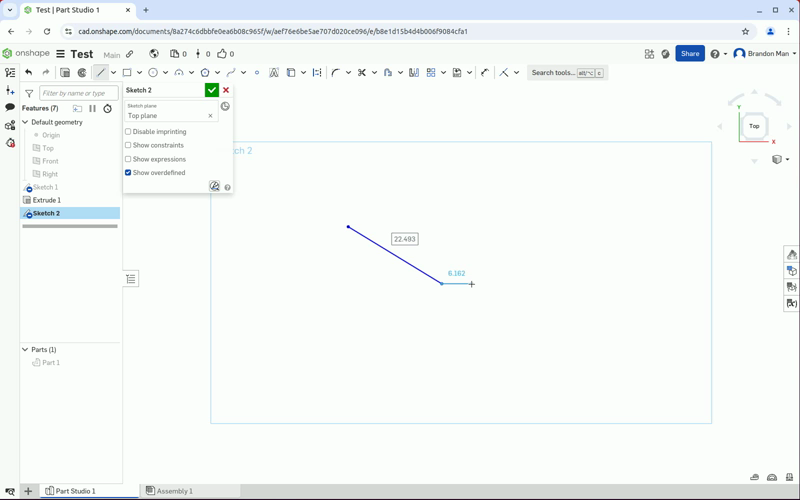
mouse_move(460, 283)
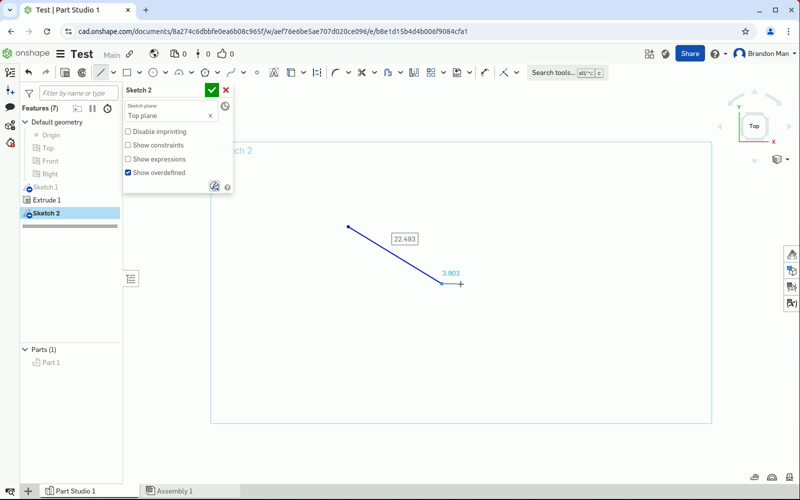
click(460, 283)
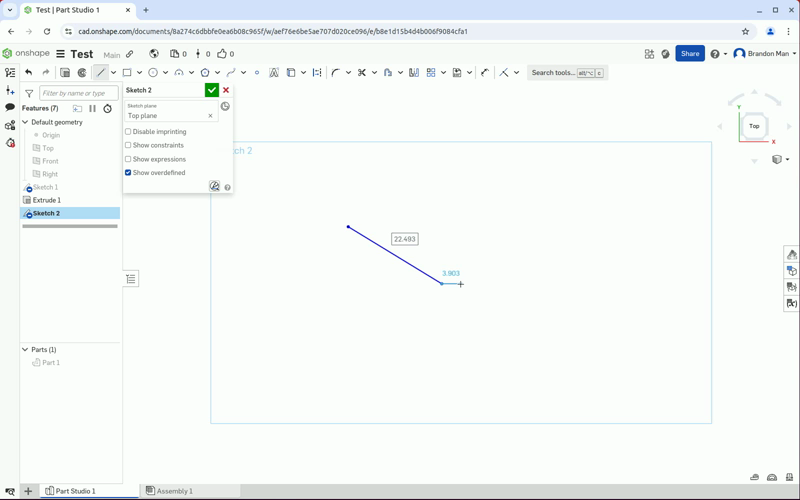
key_up(shift)
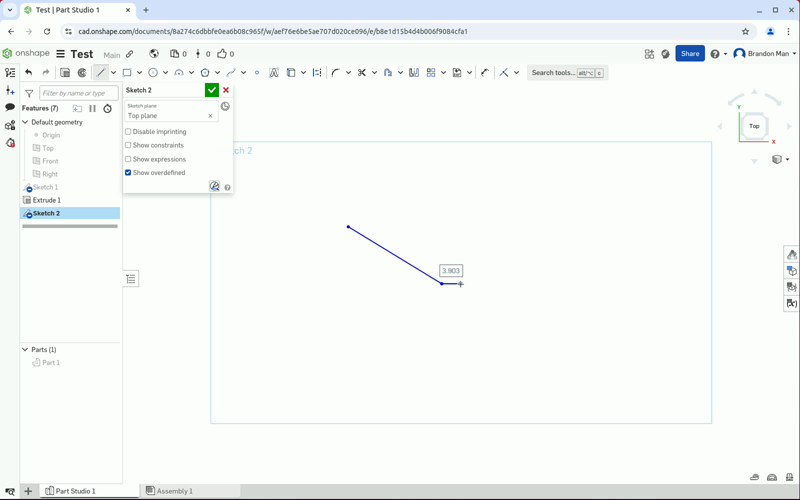
key_down(shift)
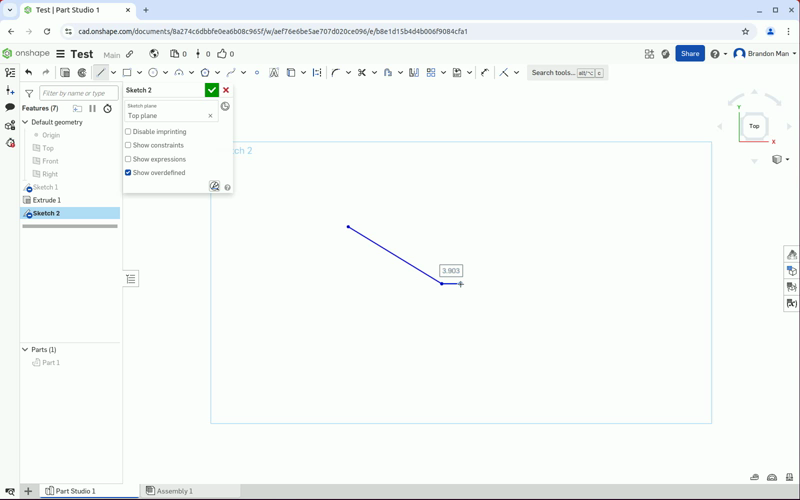
mouse_move(490, 283)
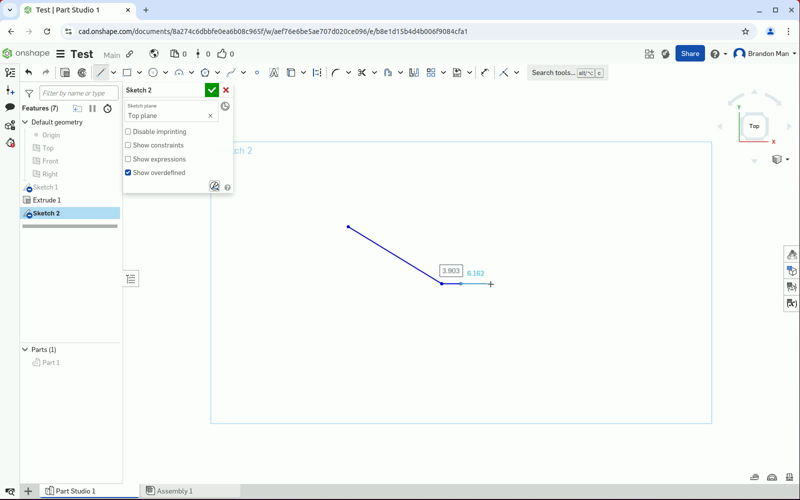
mouse_move(460, 264)
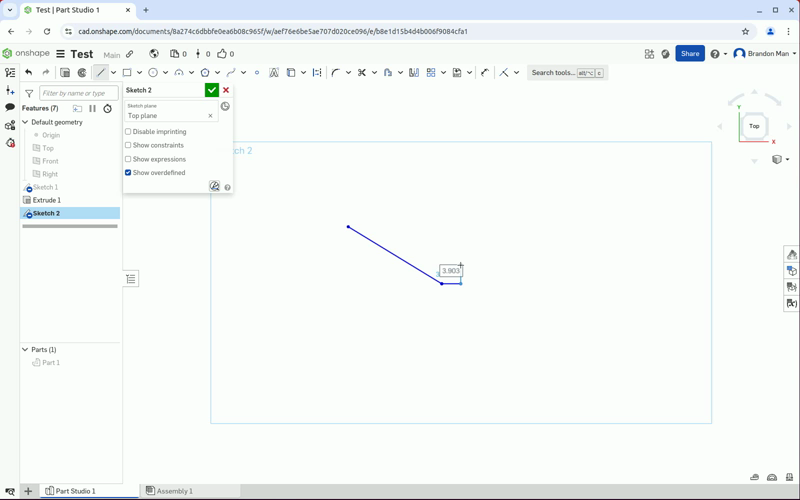
click(460, 264)
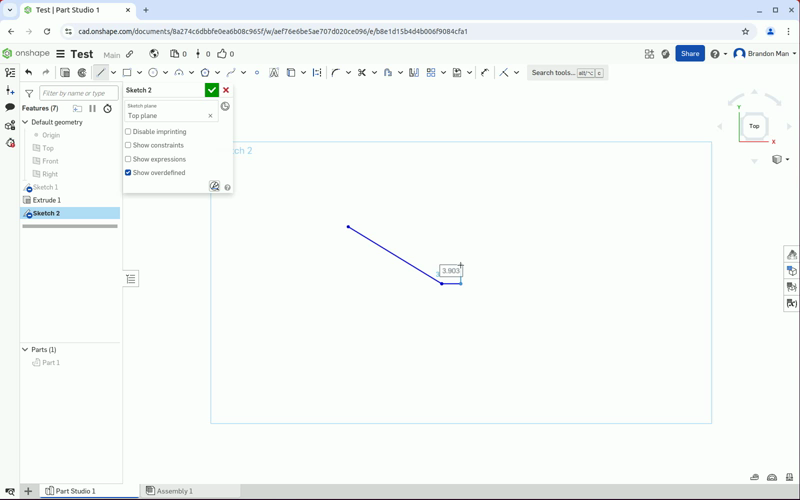
key_up(shift)
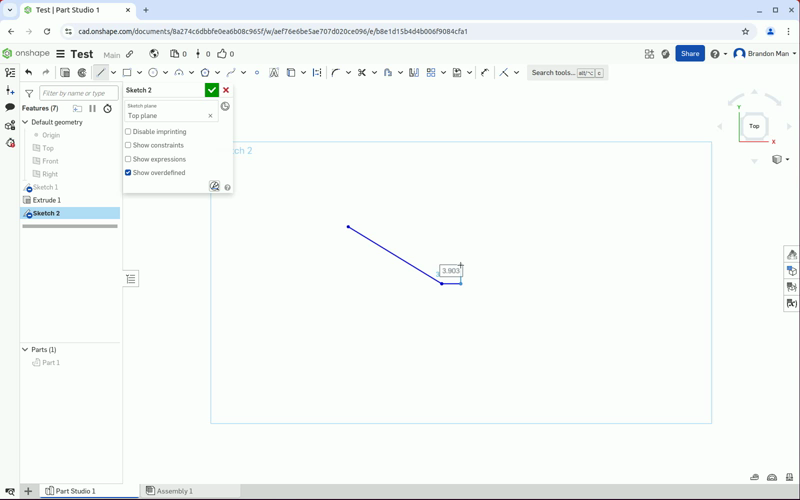
key_down(shift)
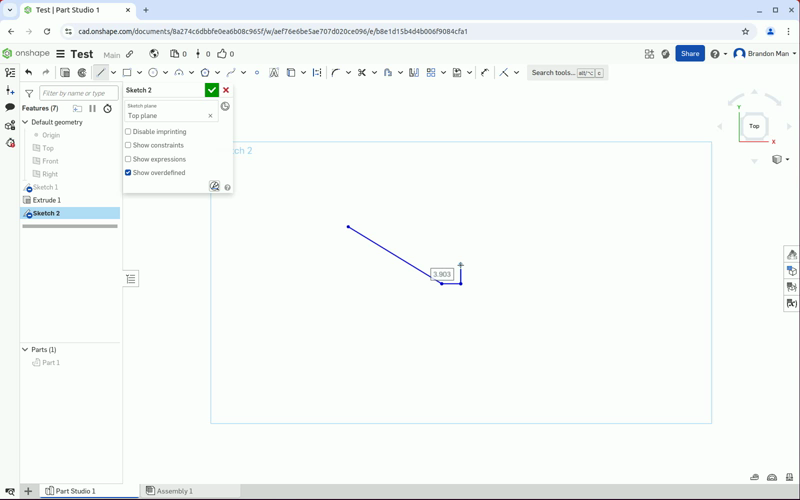
mouse_move(367, 207)
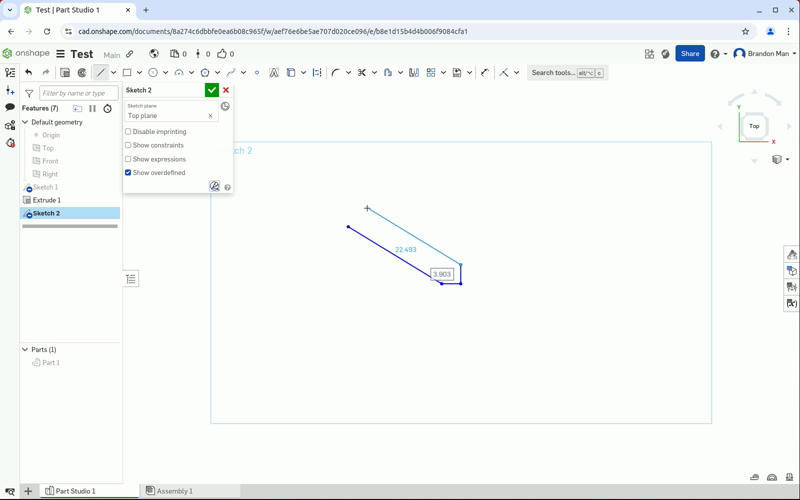
click(367, 207)
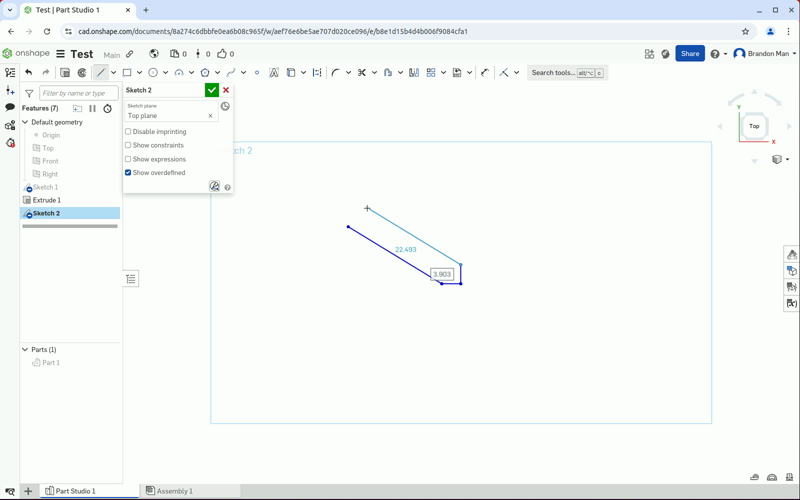
key_up(shift)
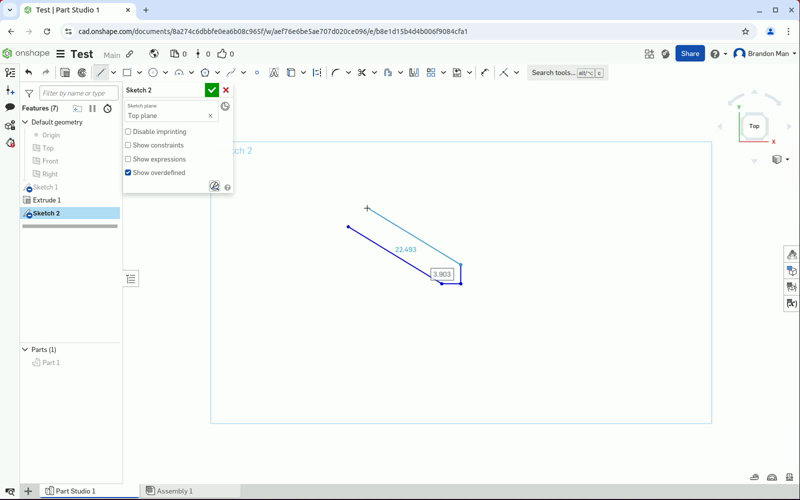
key_down(shift)
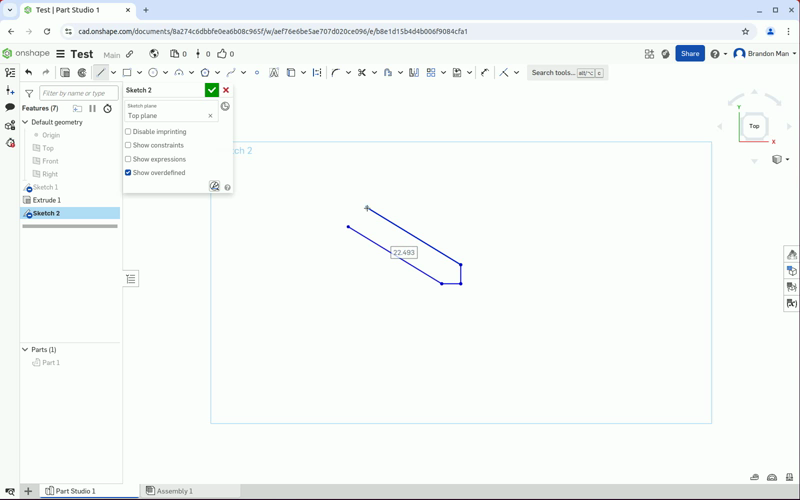
mouse_move(397, 207)
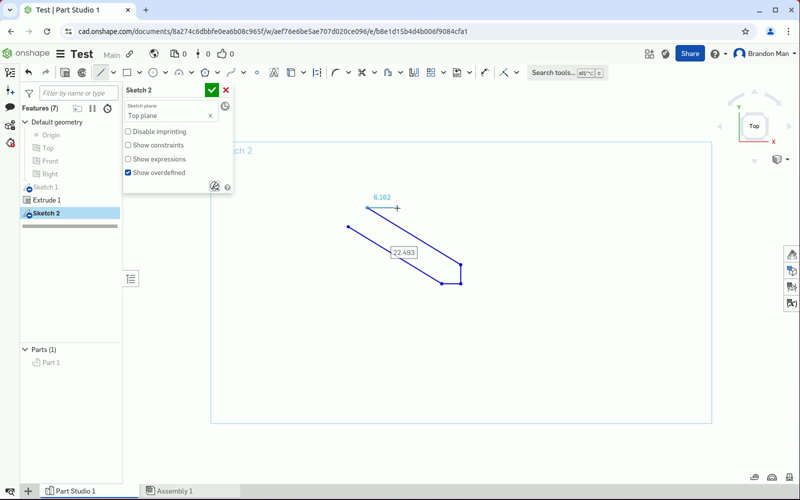
mouse_move(348, 207)
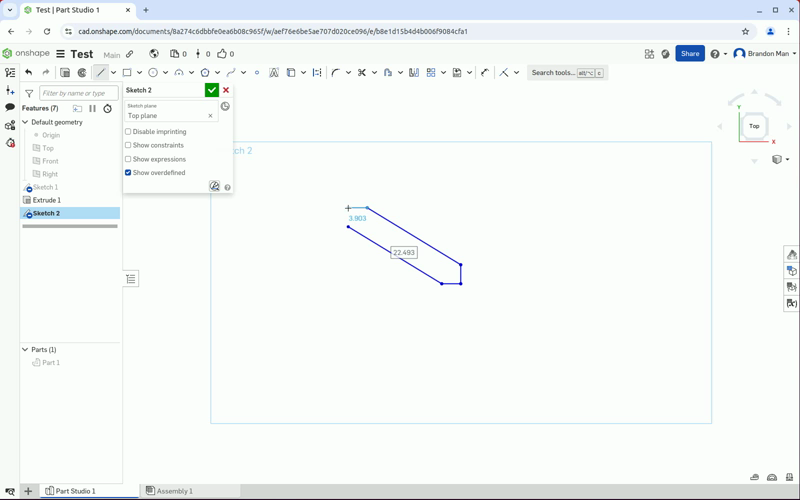
click(348, 207)
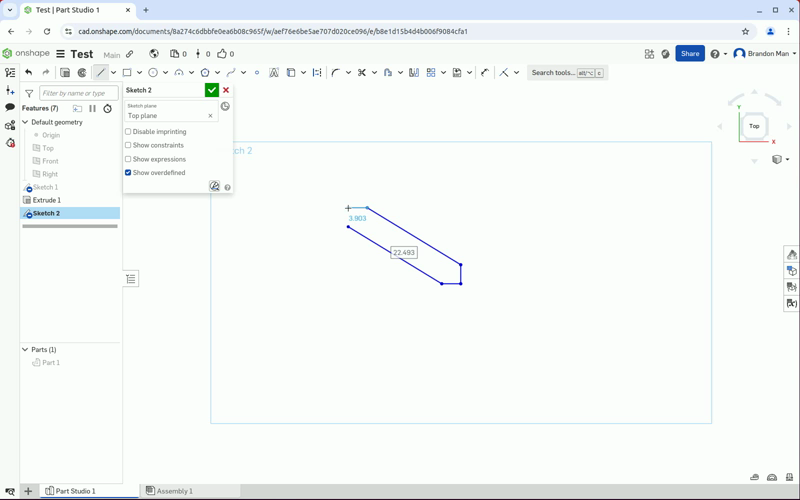
key_up(shift)
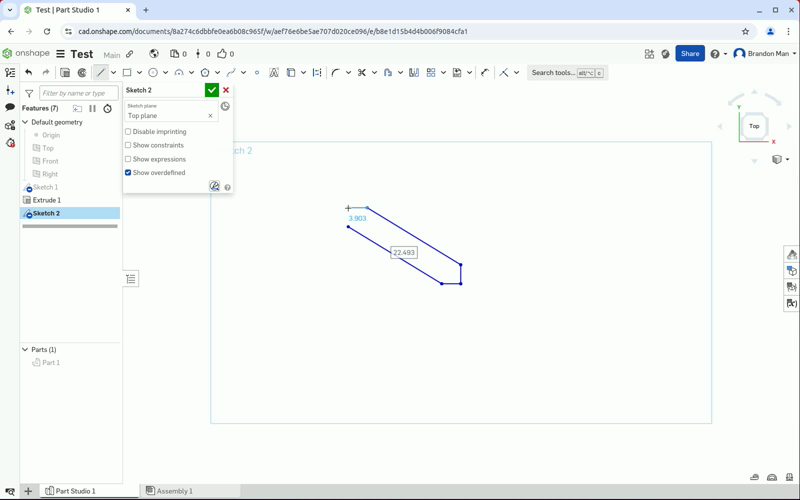
mouse_move(378, 207)
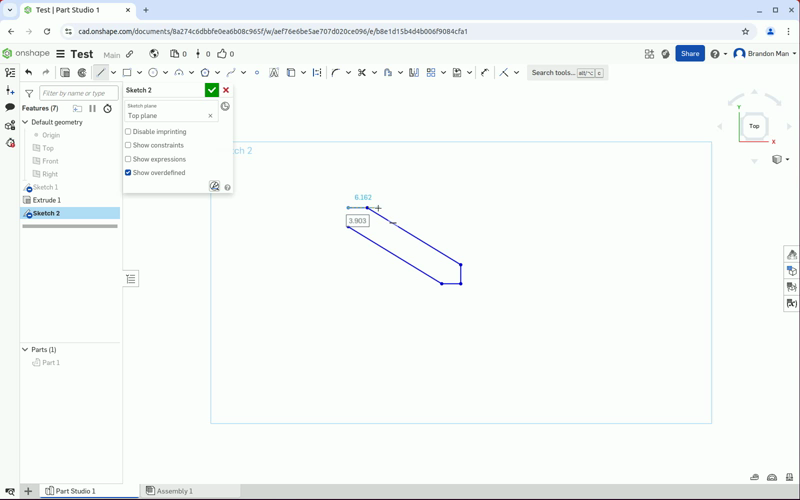
key_down(shift)
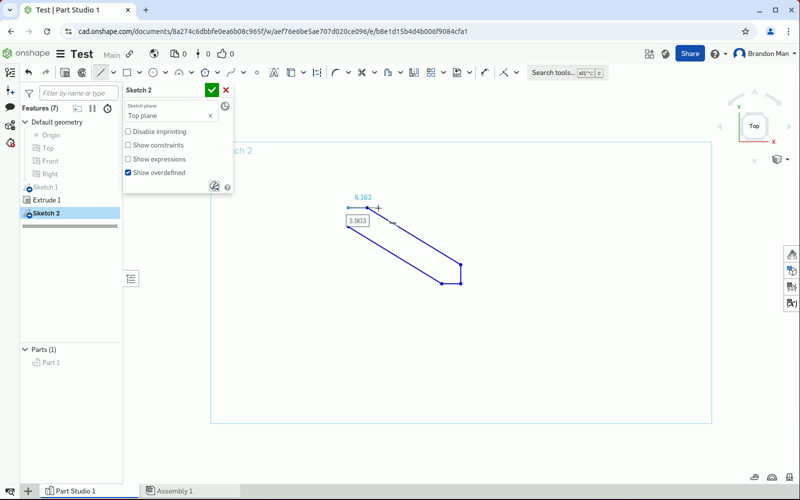
mouse_move(348, 226)
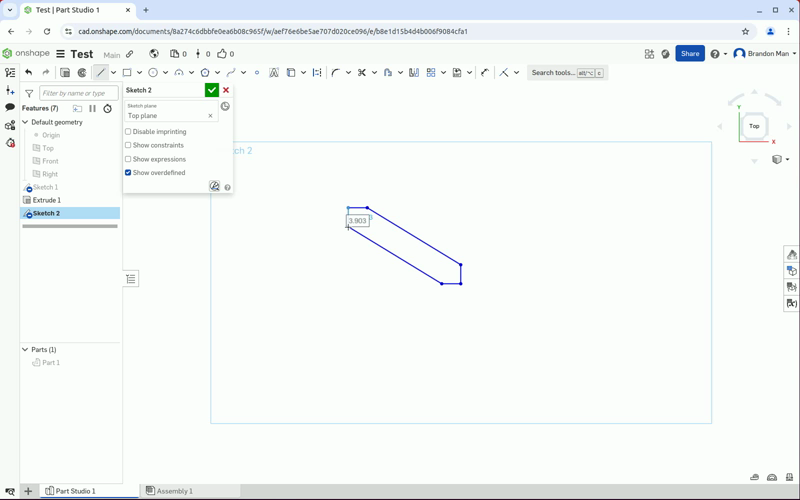
key_up(shift)
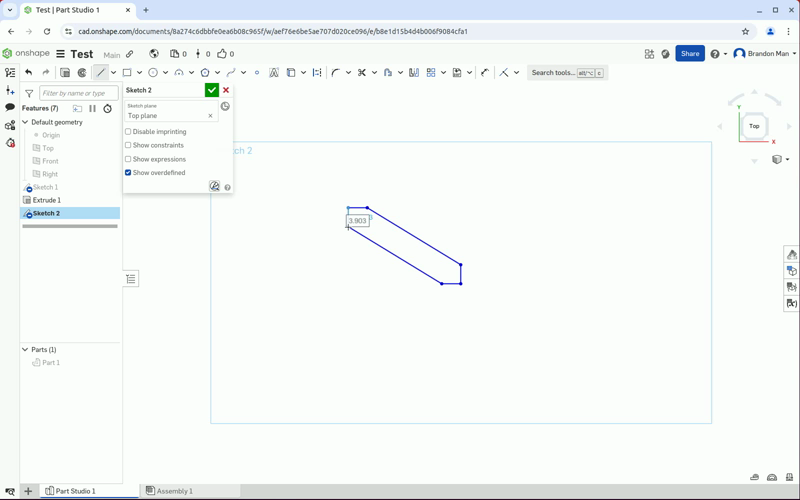
click(348, 226)
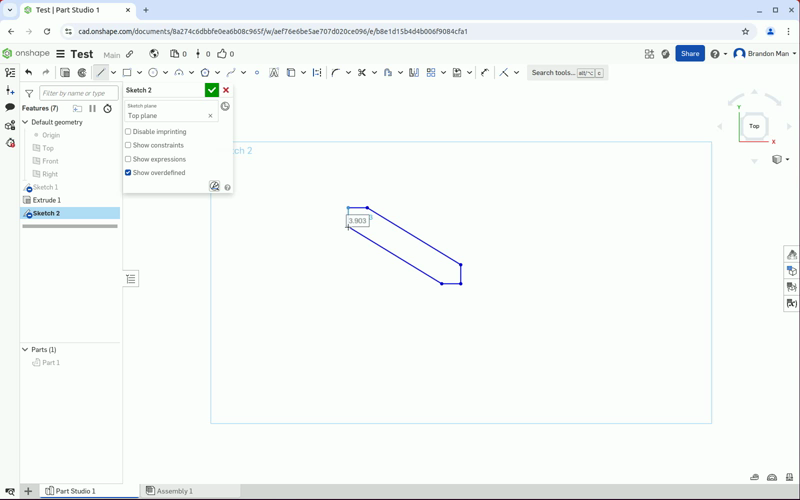
key(esc)
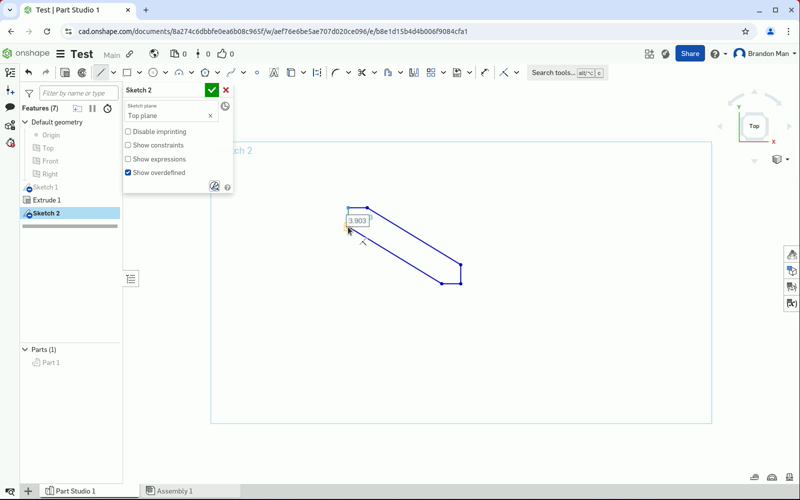
mouse_move(431, 263)
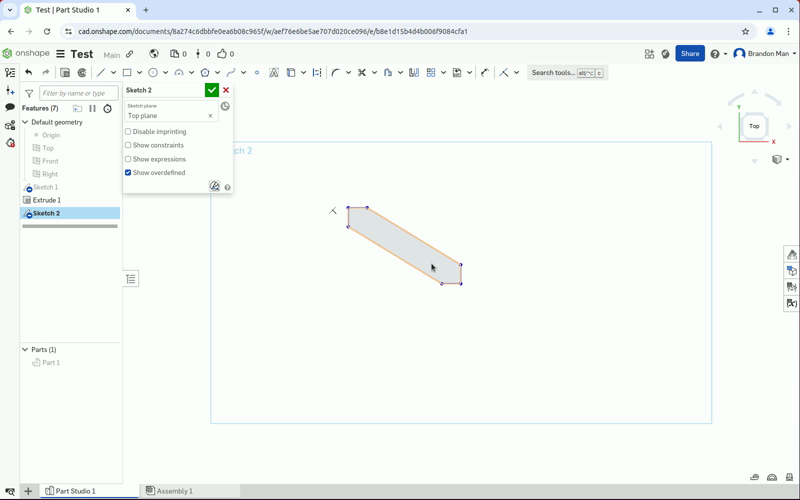
click(431, 263)
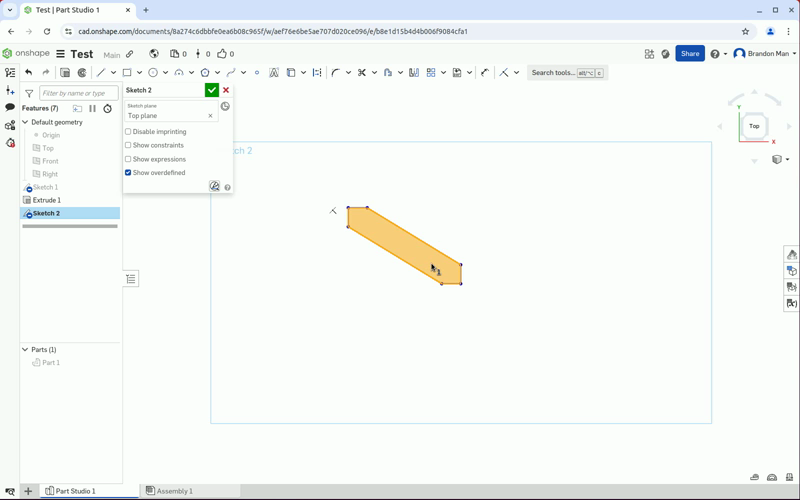
mouse_move(73, 352)
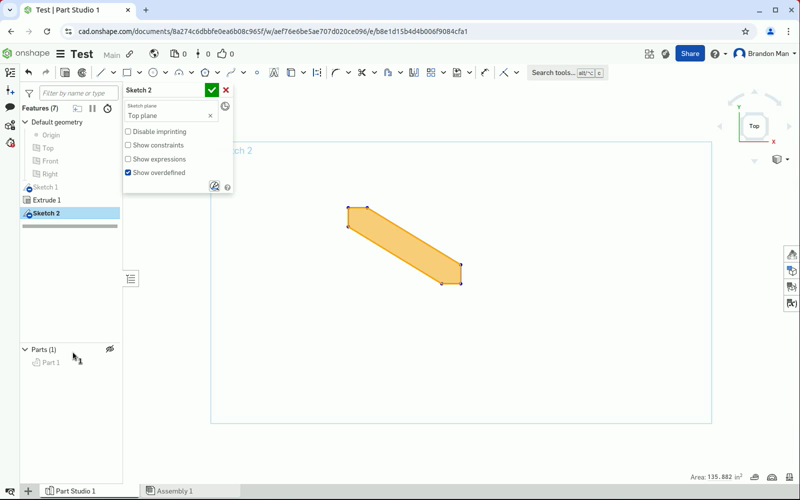
key(shift+y)
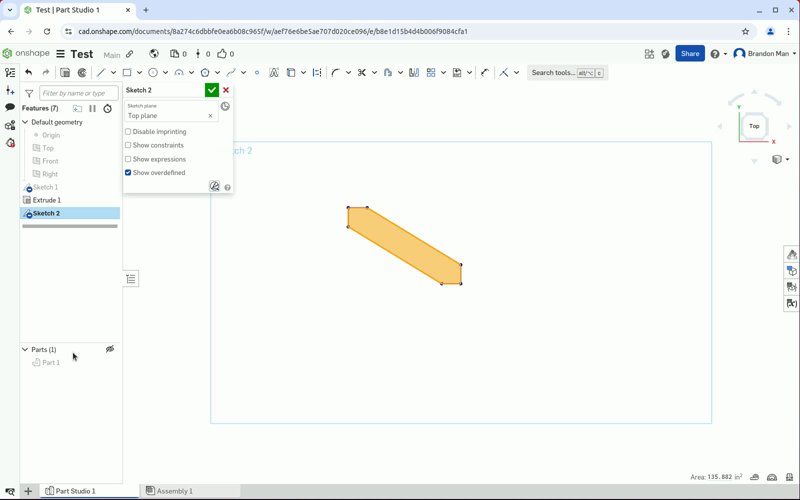
key(shift+e)
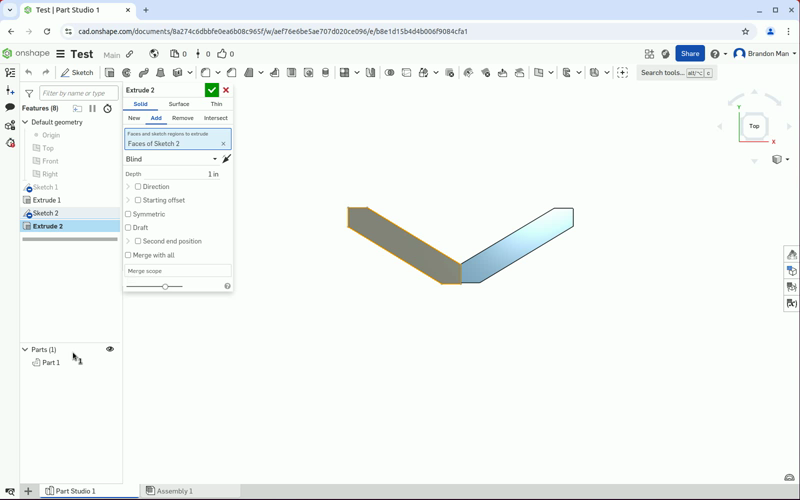
mouse_move(143, 106)
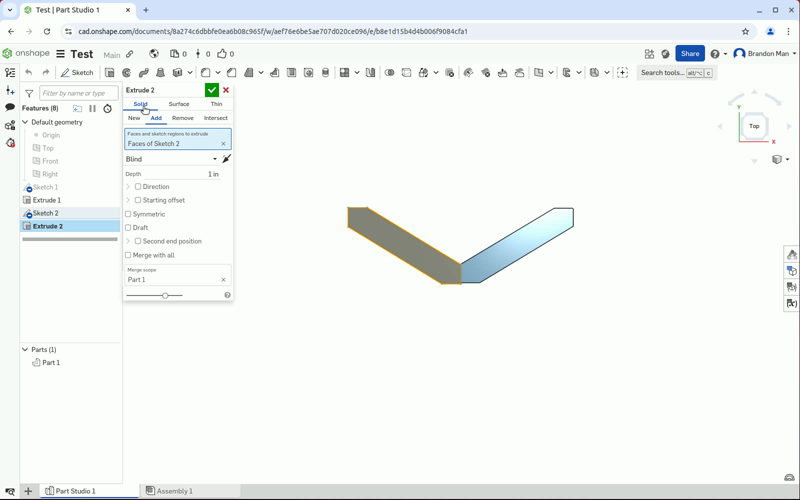
click(143, 106)
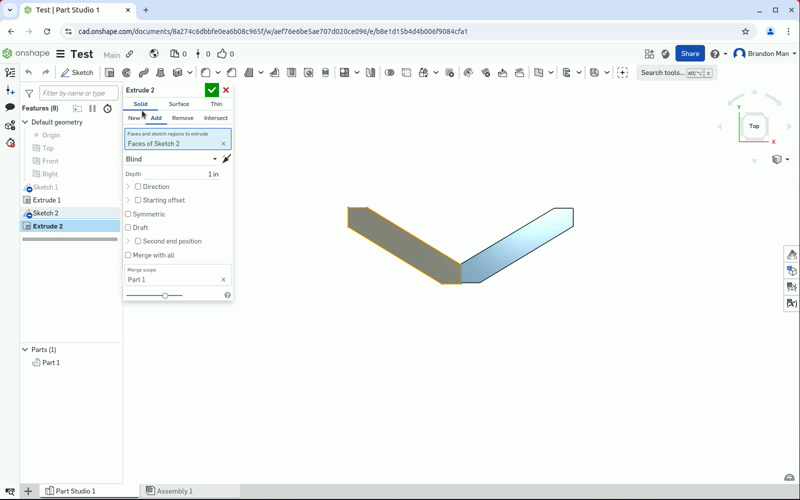
mouse_move(137, 120)
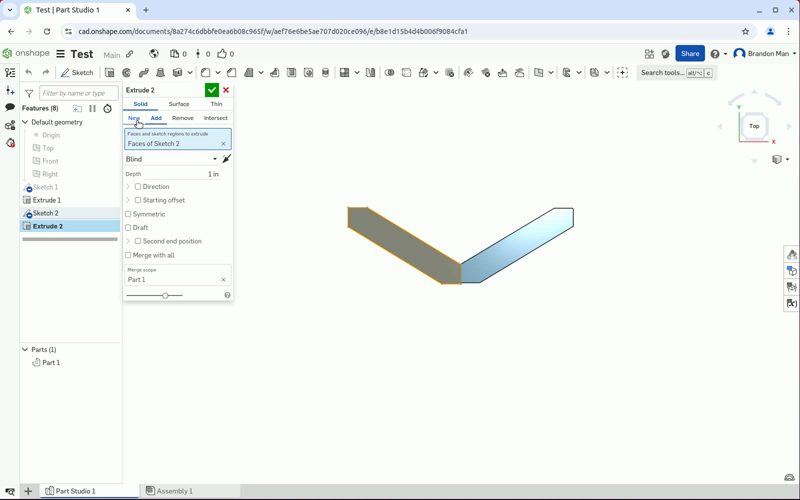
click(137, 120)
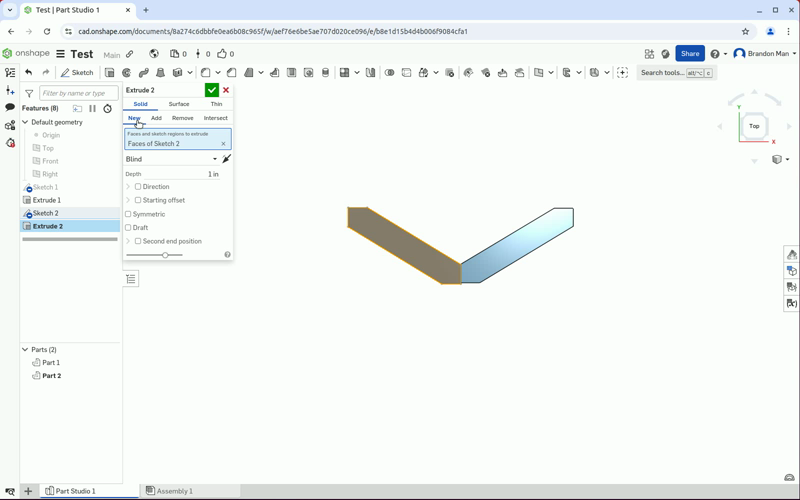
key(tab, 4)
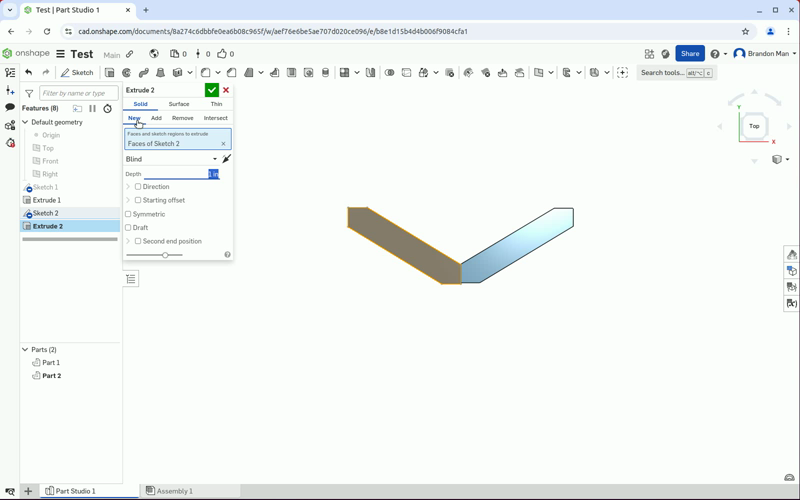
text(11.554)
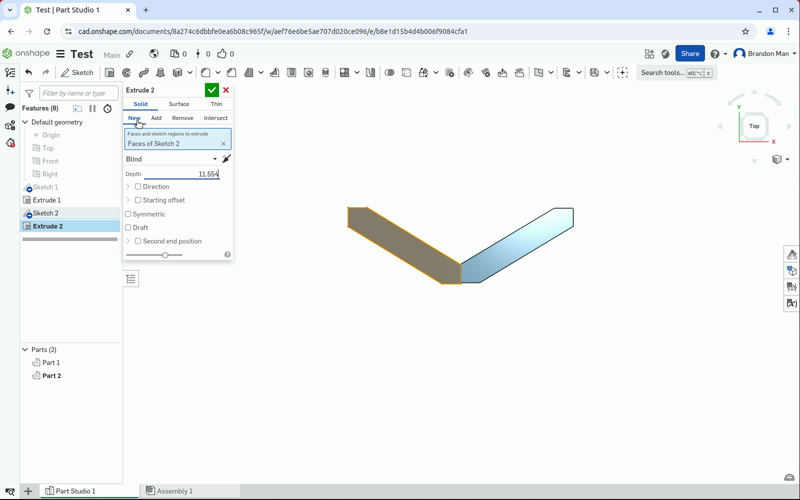
key(enter)
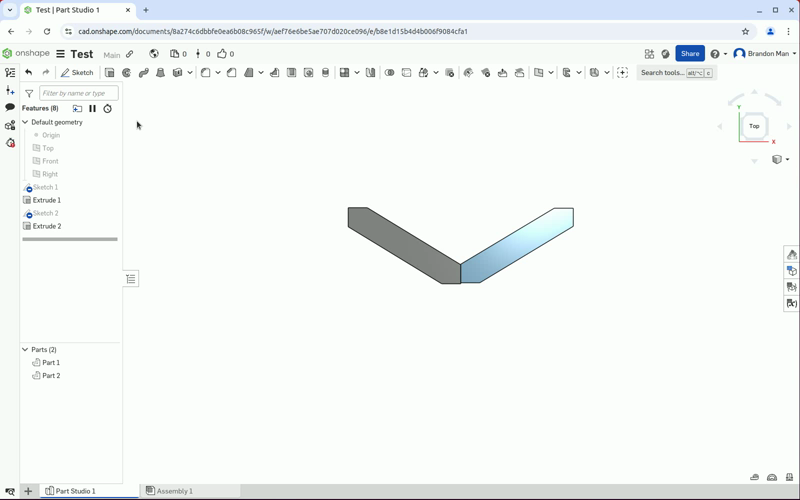
key(shift+h)
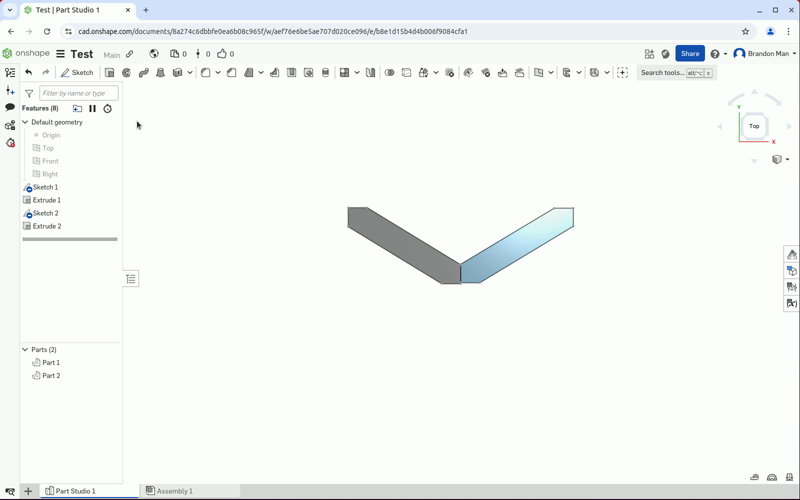
key(shift+h)
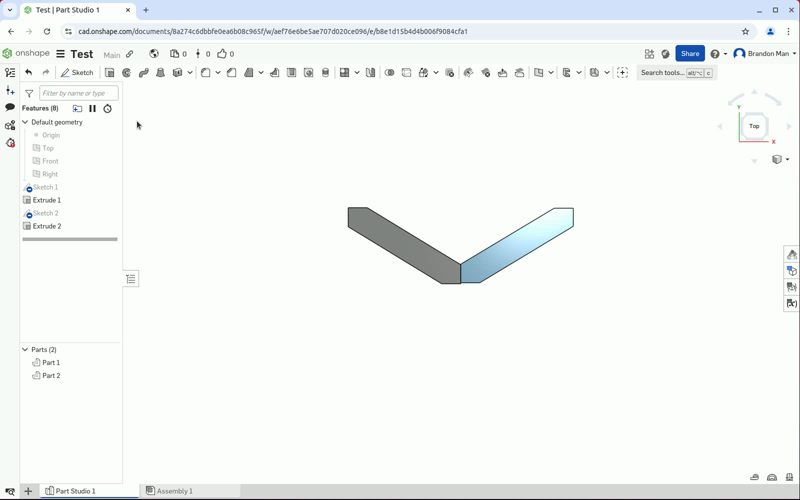
mouse_move(73, 189)
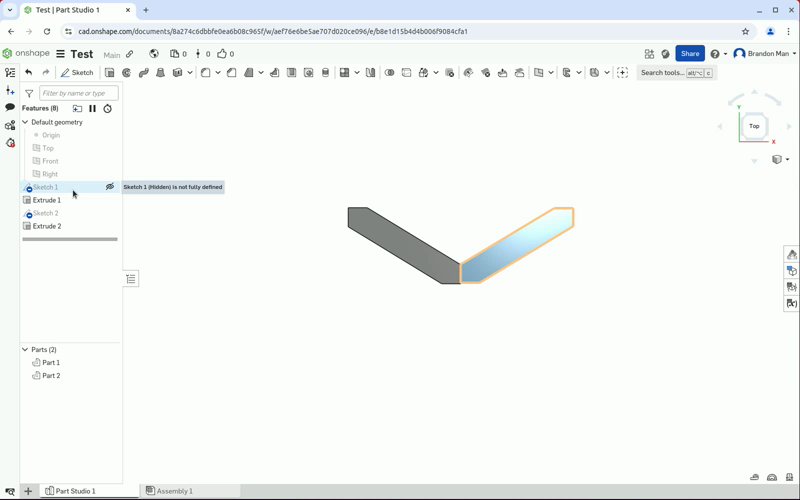
click(73, 189)
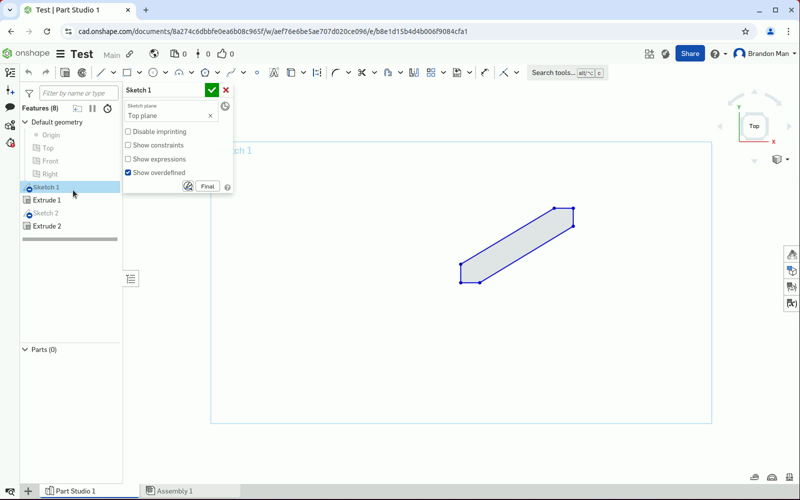
mouse_move(229, 92)
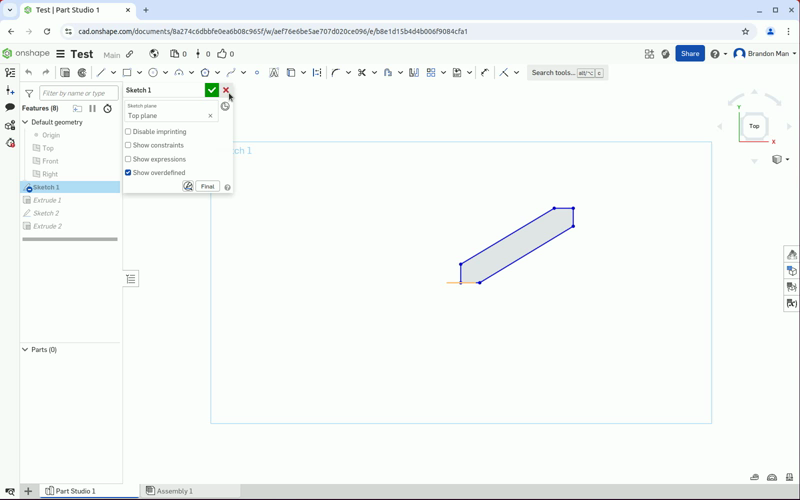
click(229, 92)
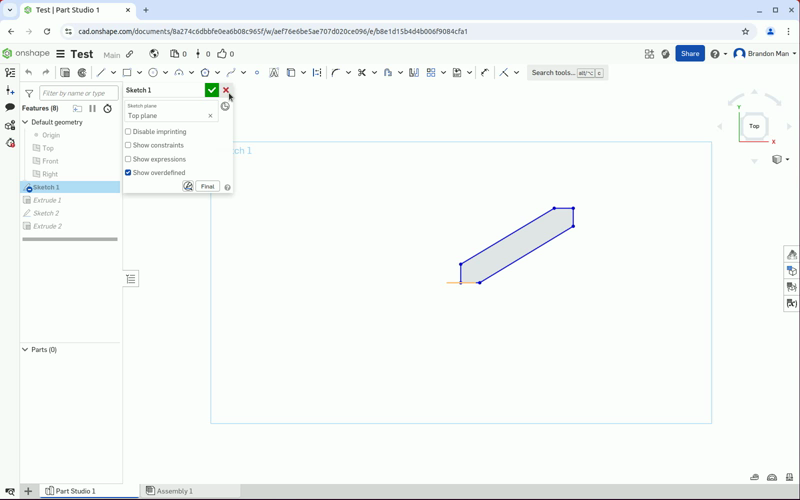
key(shift+s)
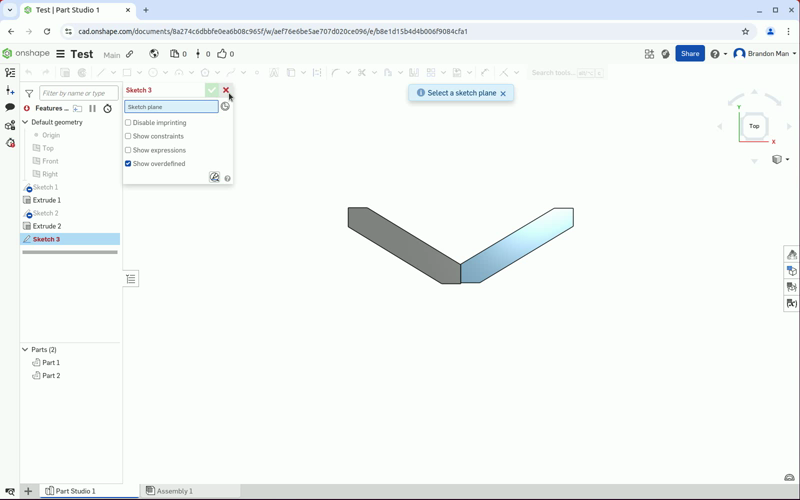
mouse_move(73, 150)
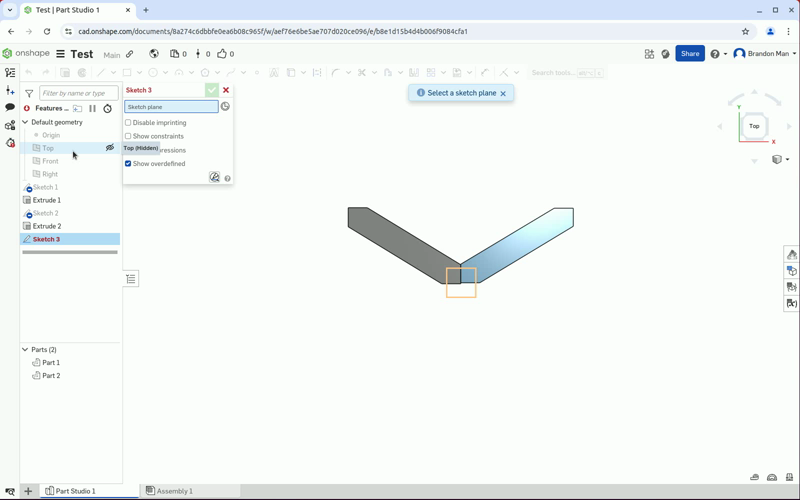
click(73, 150)
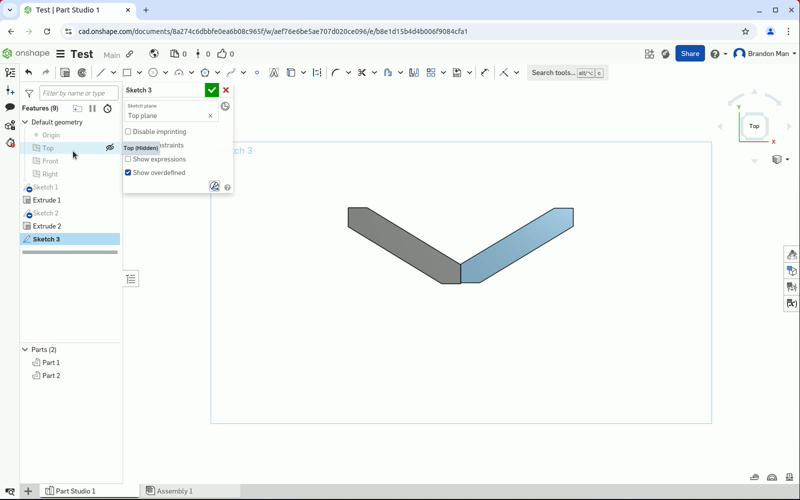
mouse_move(73, 352)
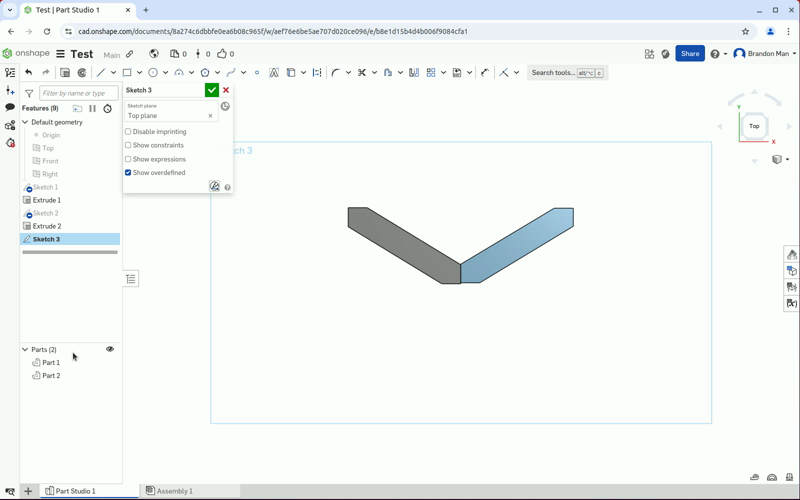
key(y)
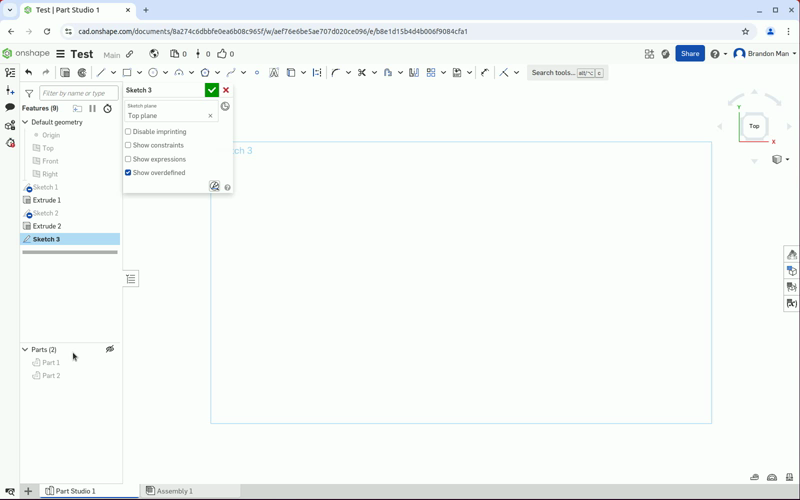
key(l)
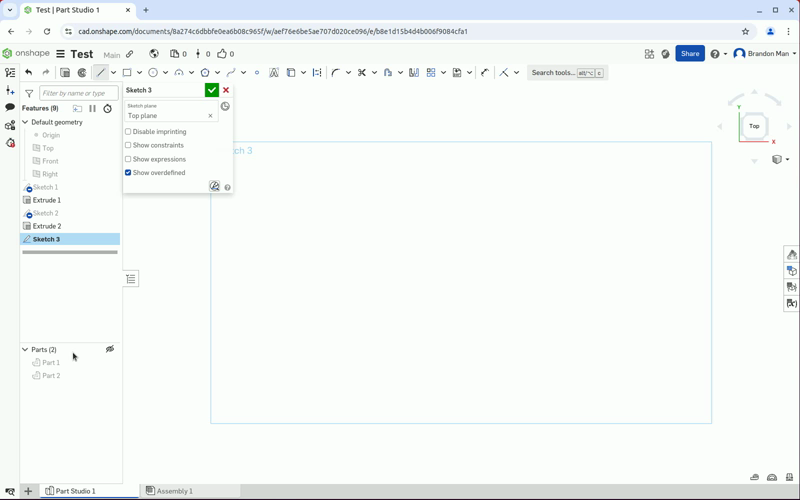
key_down(shift)
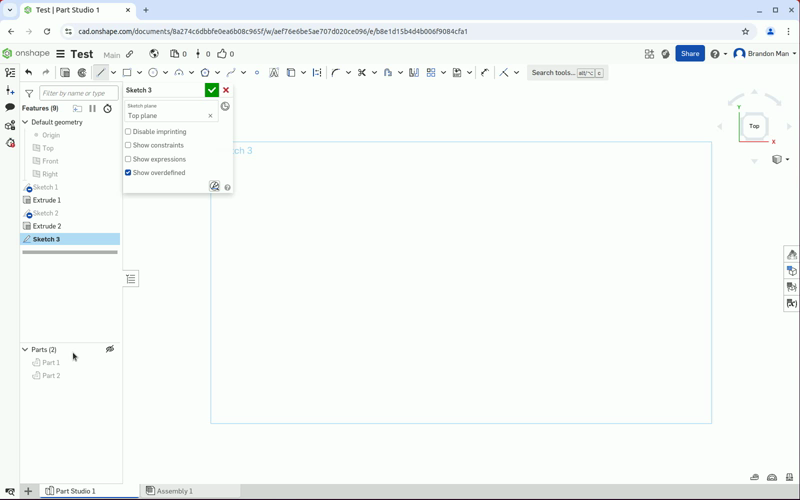
mouse_move(348, 301)
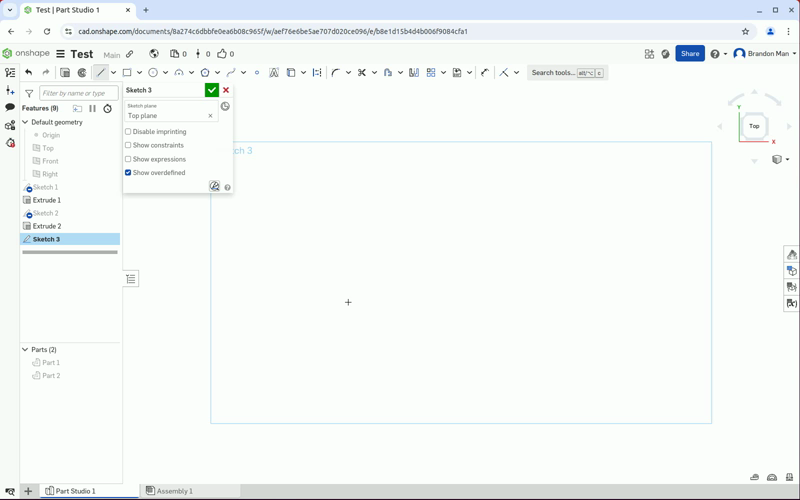
click(348, 301)
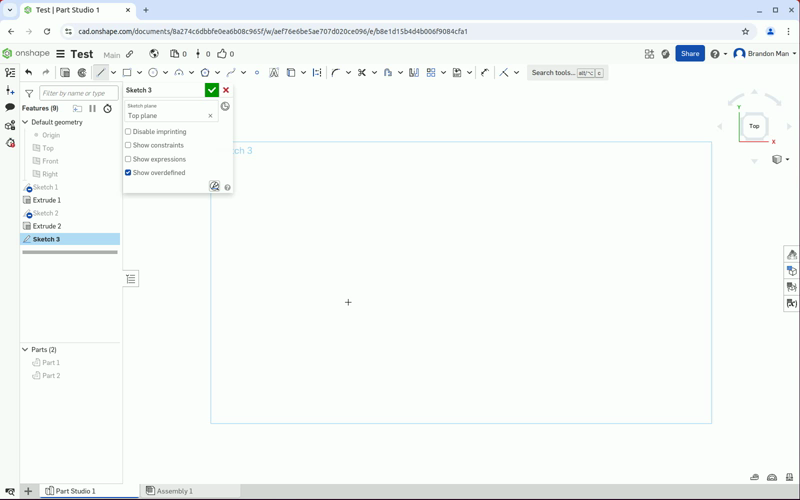
key_up(shift)
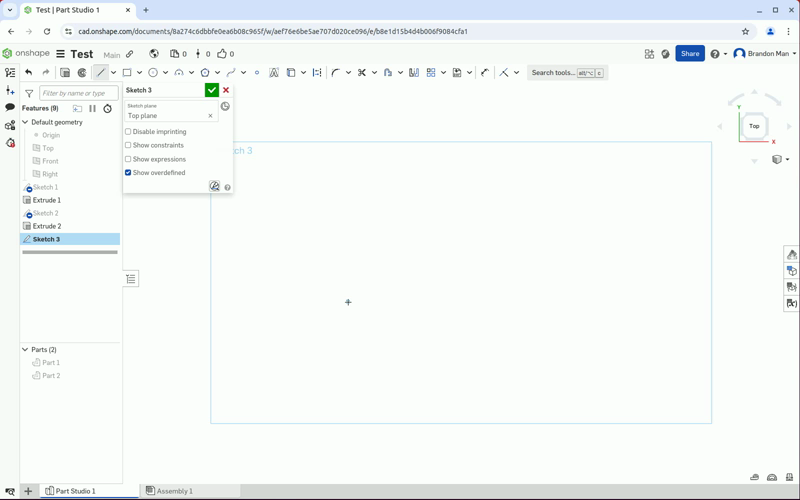
key_down(shift)
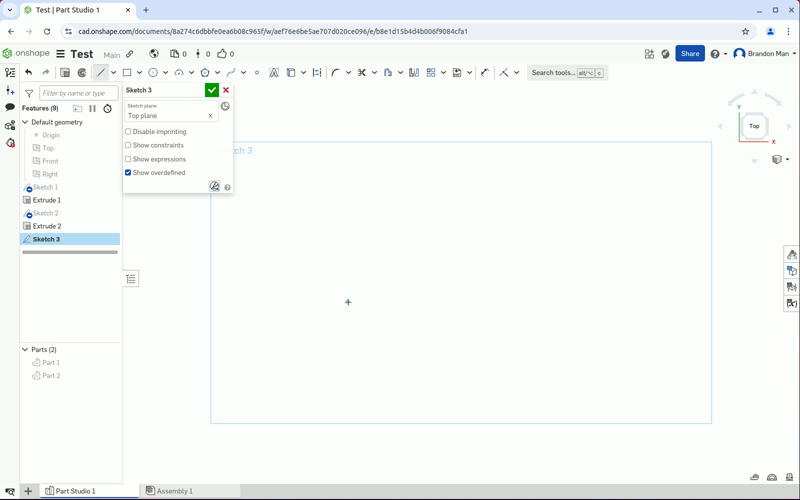
mouse_move(572, 301)
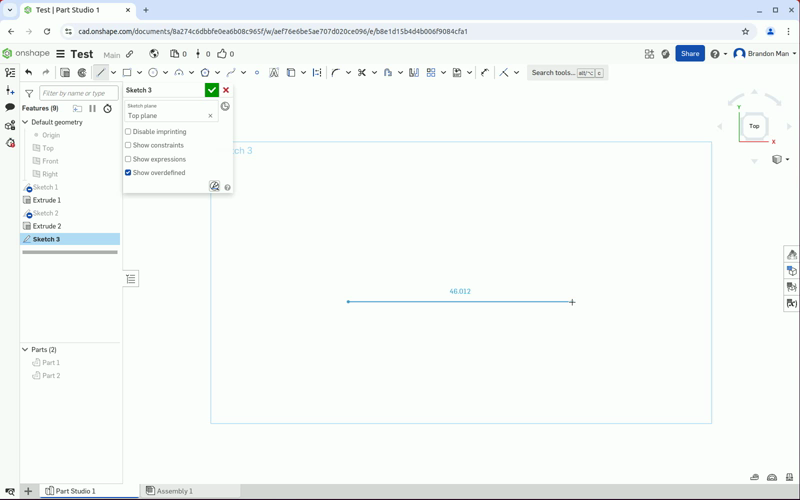
click(572, 301)
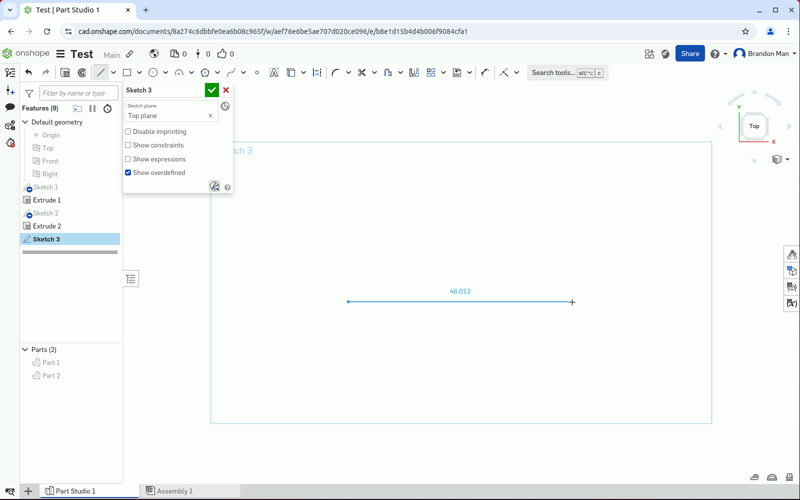
key_up(shift)
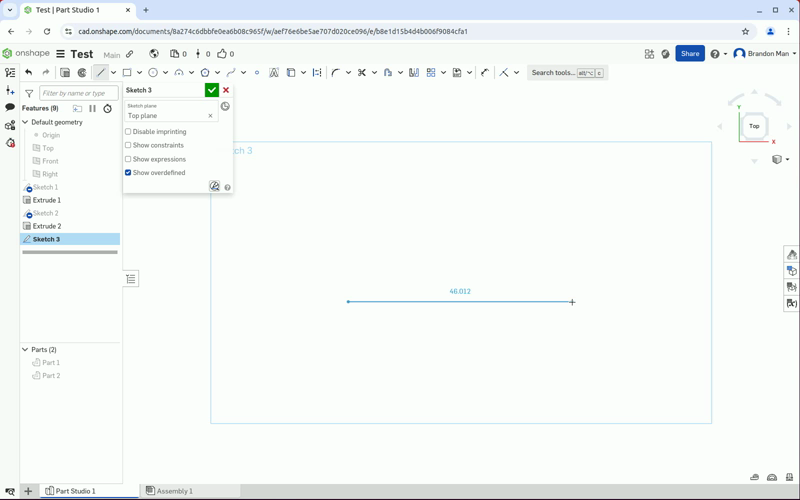
key_down(shift)
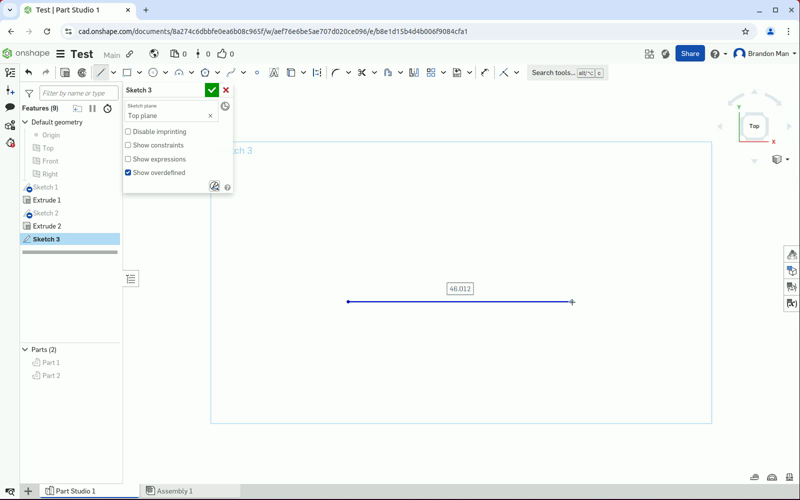
mouse_move(589, 301)
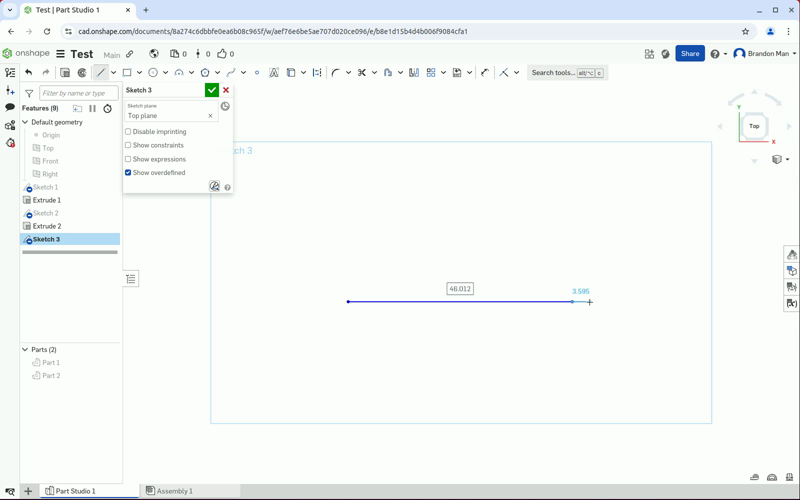
mouse_move(572, 282)
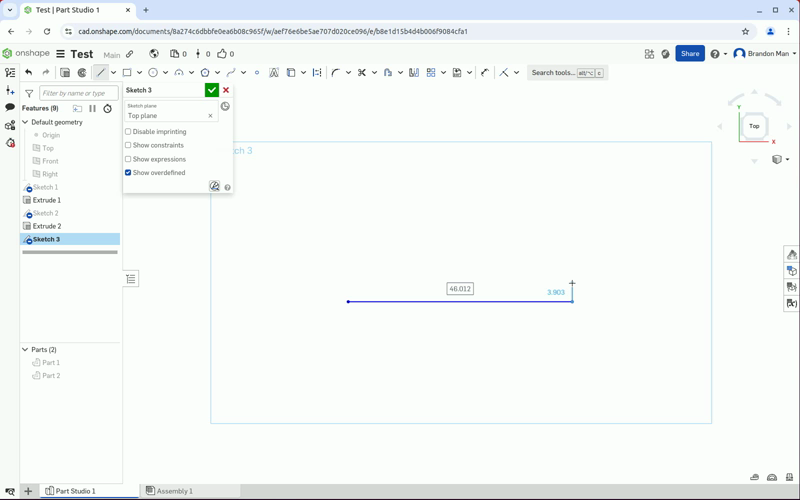
click(572, 282)
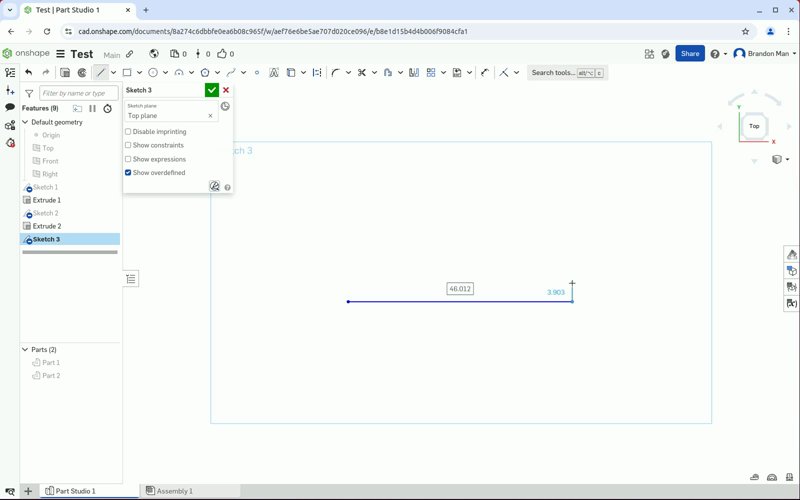
key_up(shift)
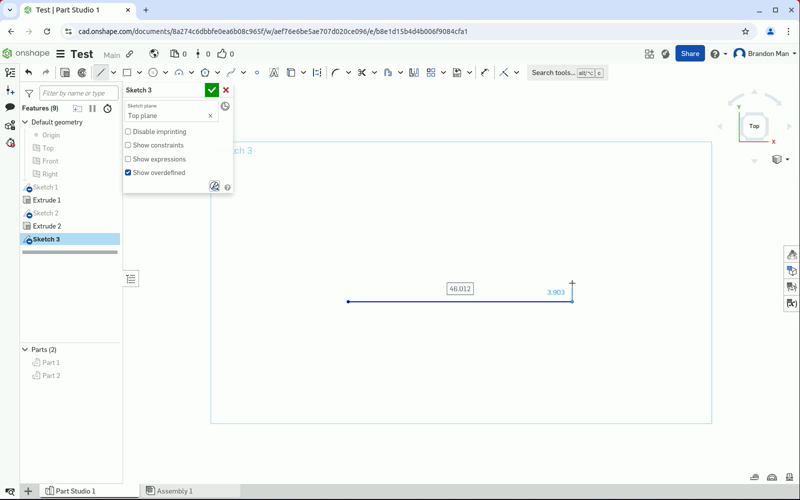
key_down(shift)
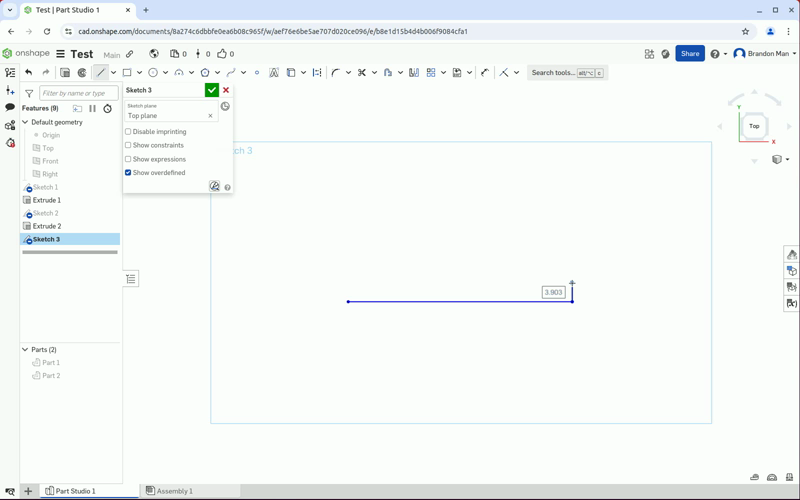
mouse_move(477, 282)
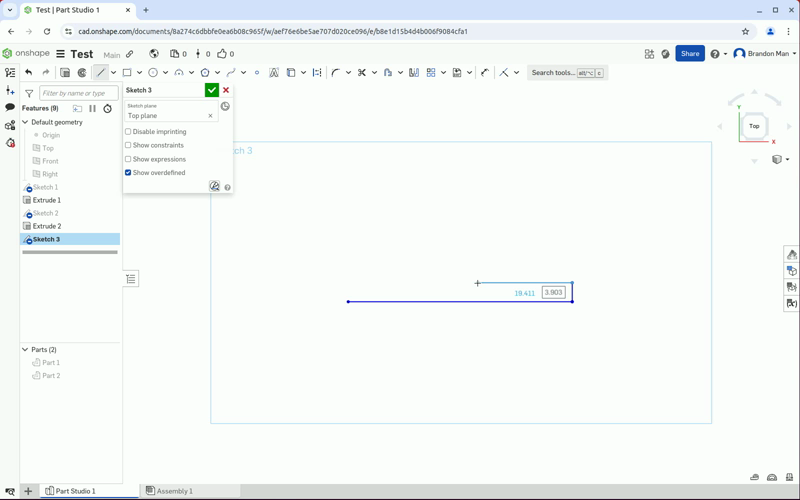
click(477, 282)
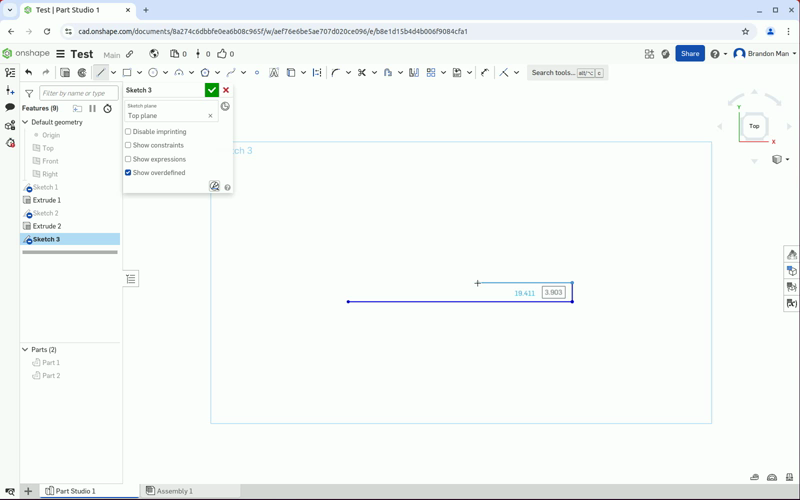
key_up(shift)
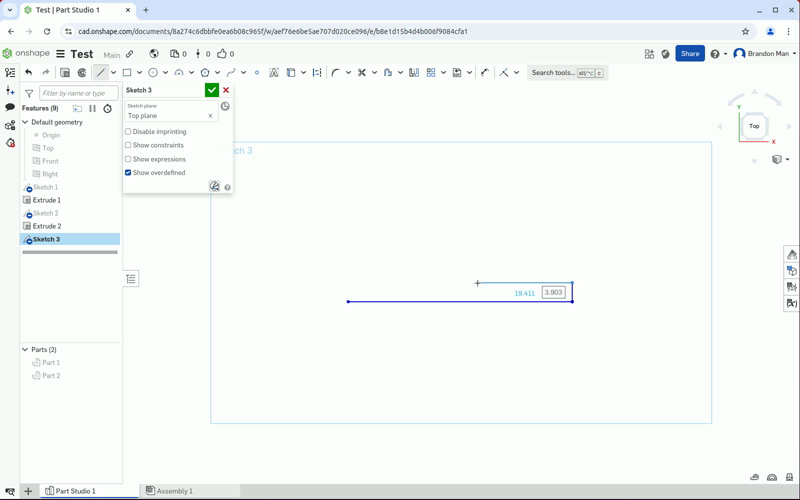
key_down(shift)
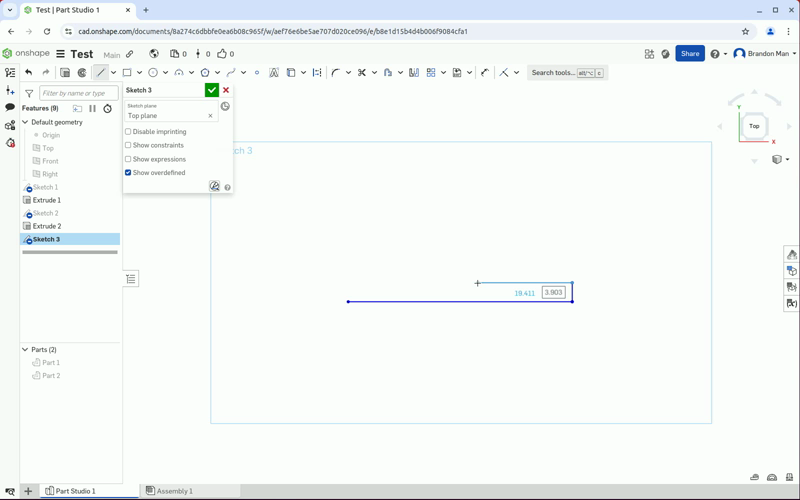
mouse_move(507, 282)
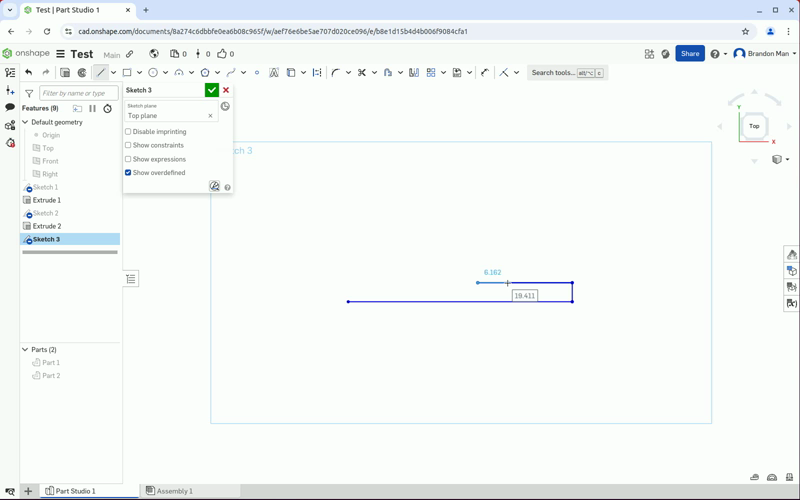
mouse_move(461, 282)
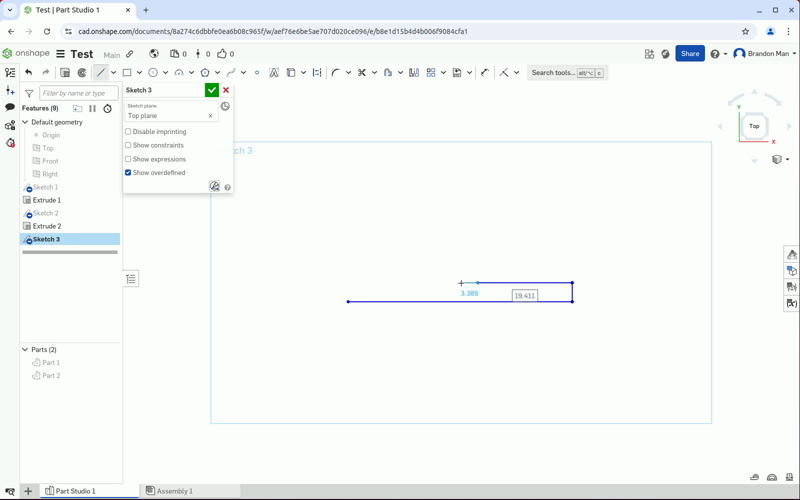
click(461, 282)
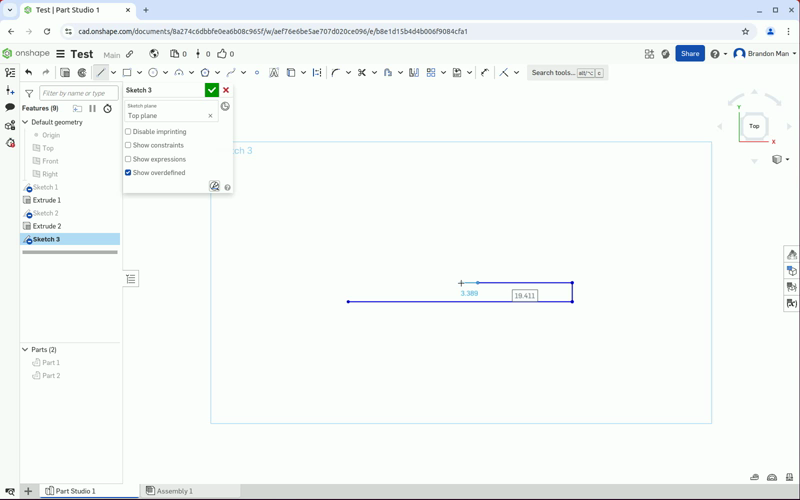
key_up(shift)
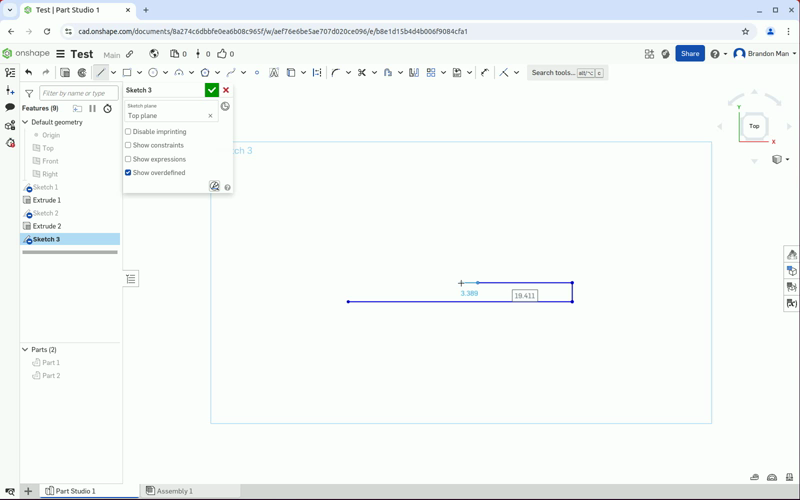
key_down(shift)
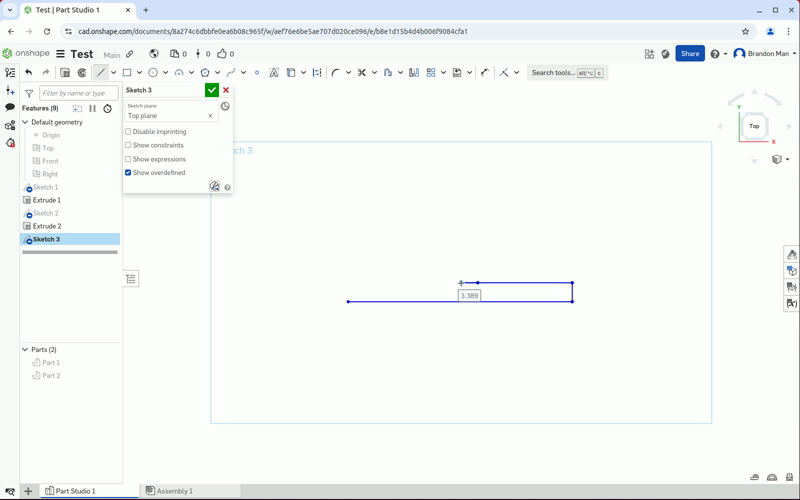
mouse_move(491, 282)
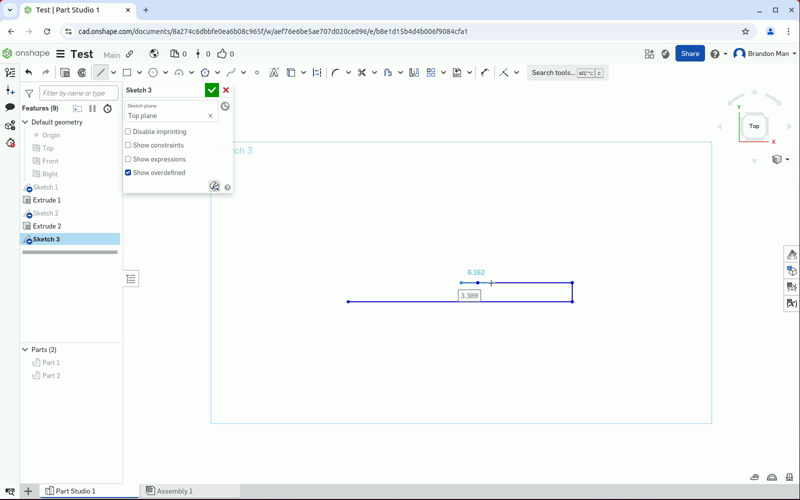
mouse_move(442, 282)
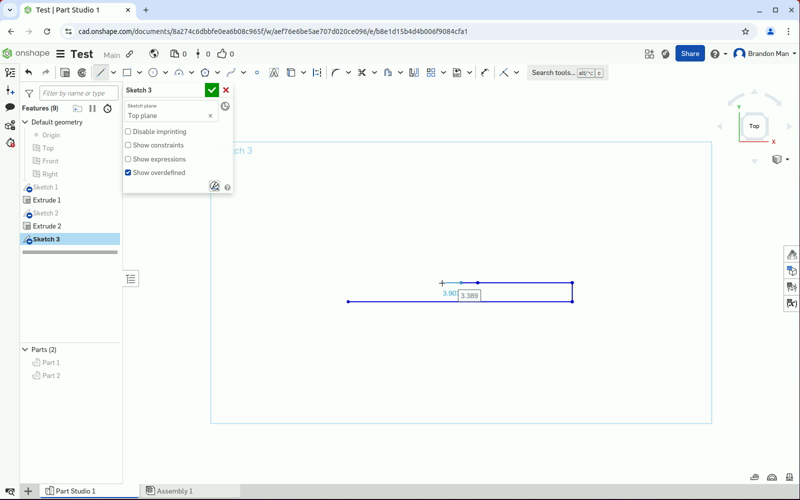
click(442, 282)
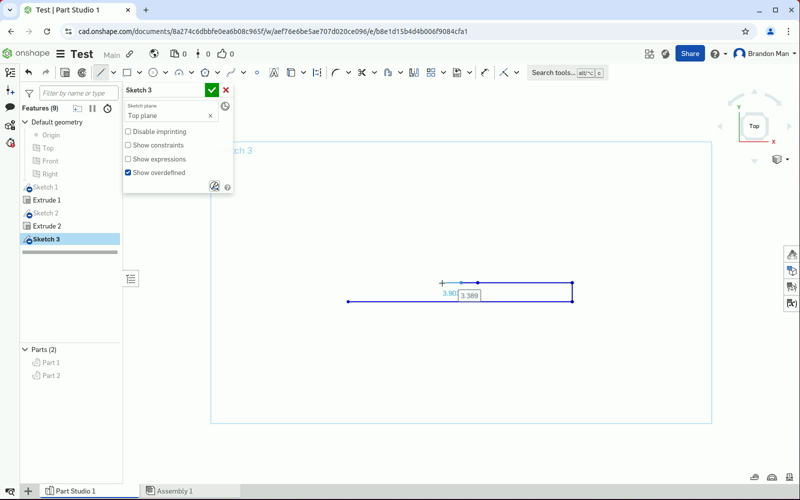
key_up(shift)
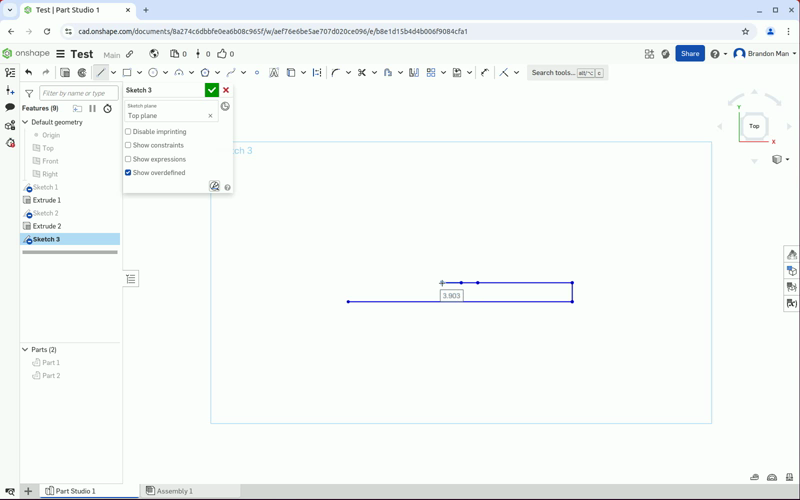
key_down(shift)
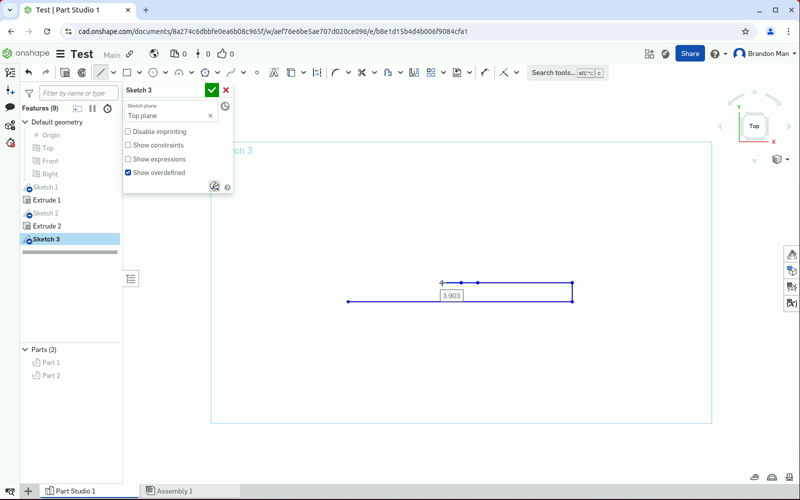
mouse_move(348, 282)
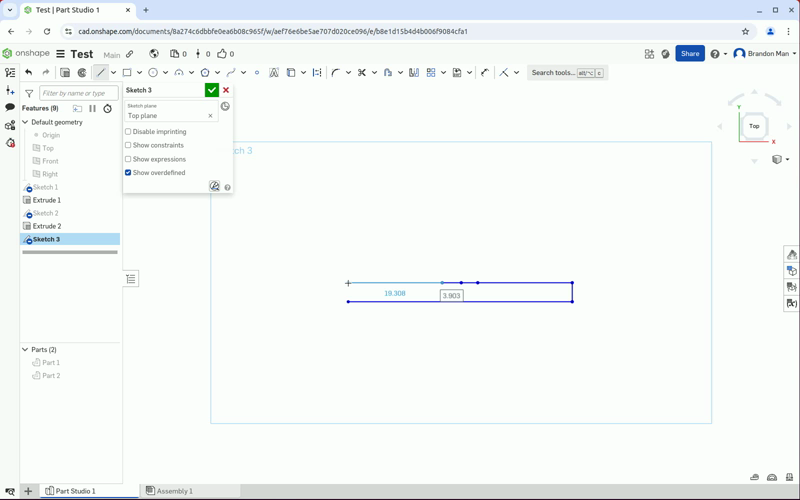
click(348, 282)
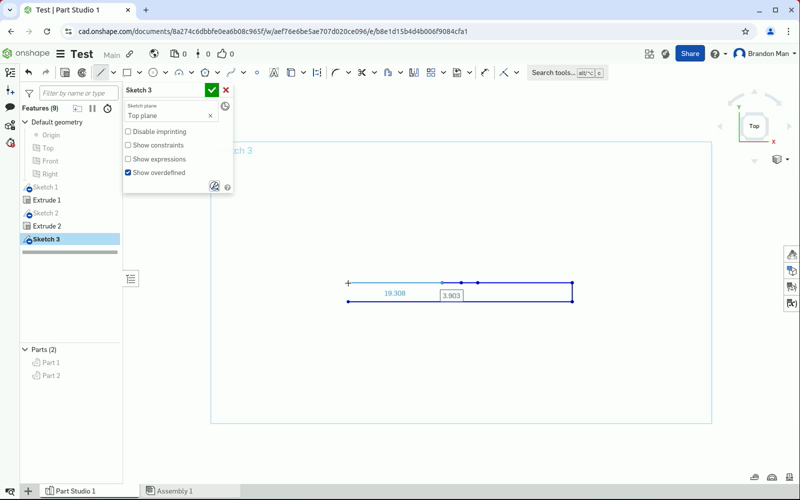
key_up(shift)
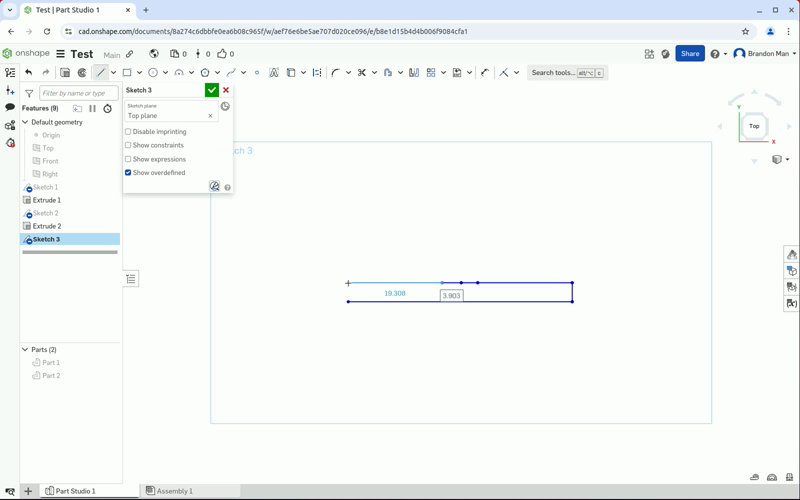
mouse_move(378, 282)
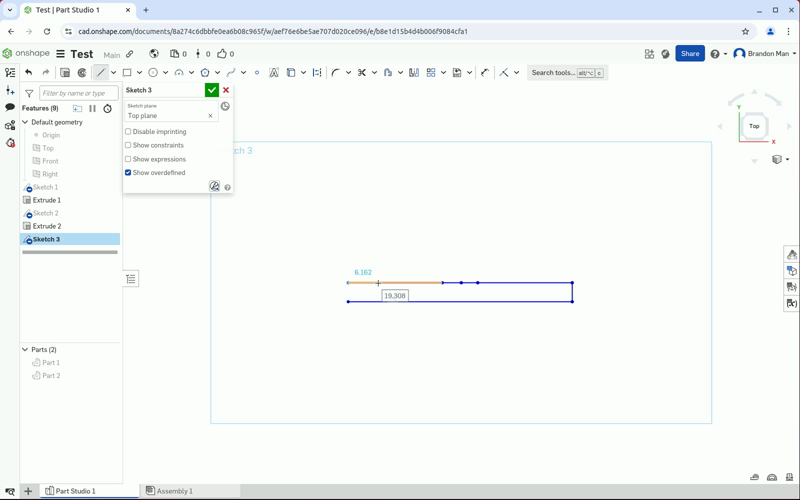
key_down(shift)
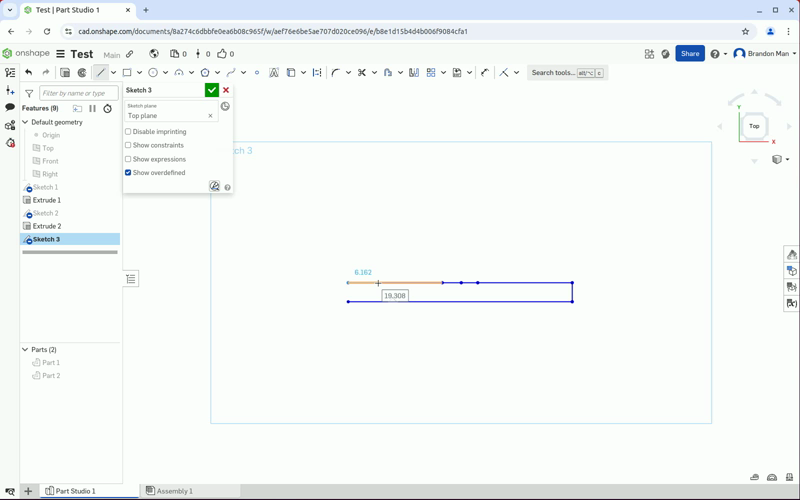
mouse_move(348, 301)
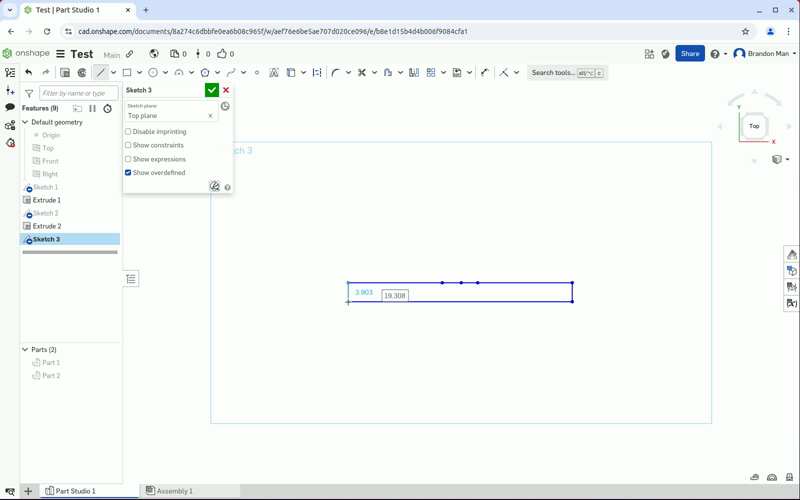
key_up(shift)
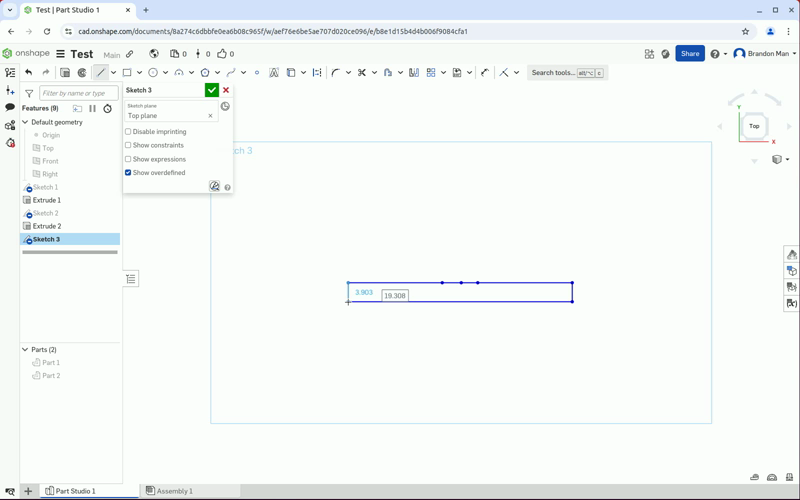
click(348, 301)
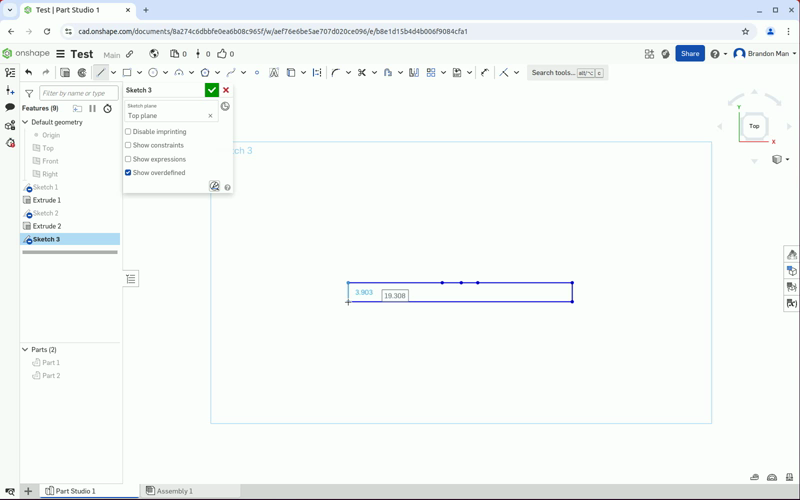
key(esc)
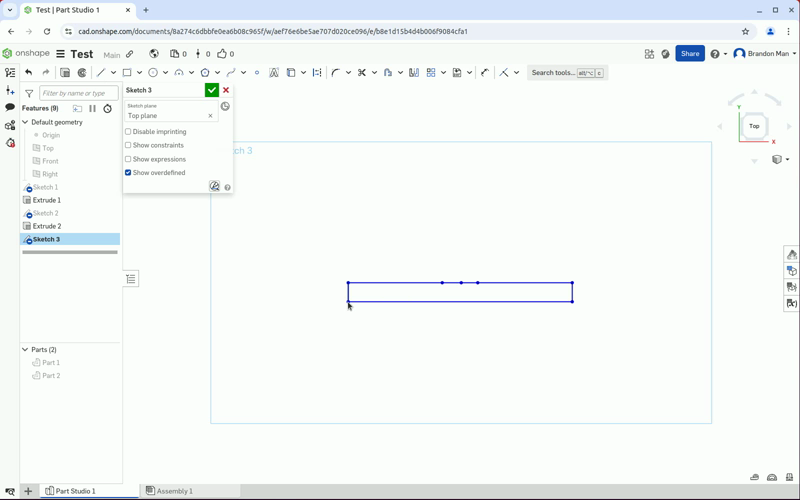
mouse_move(399, 286)
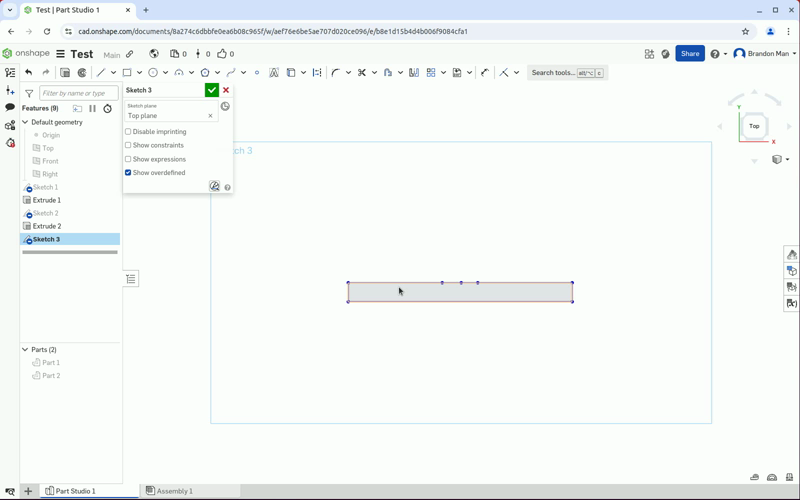
click(399, 286)
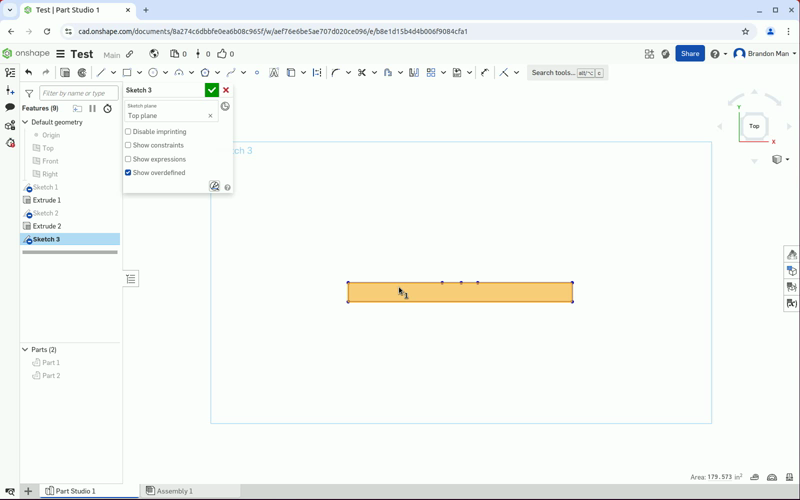
mouse_move(73, 352)
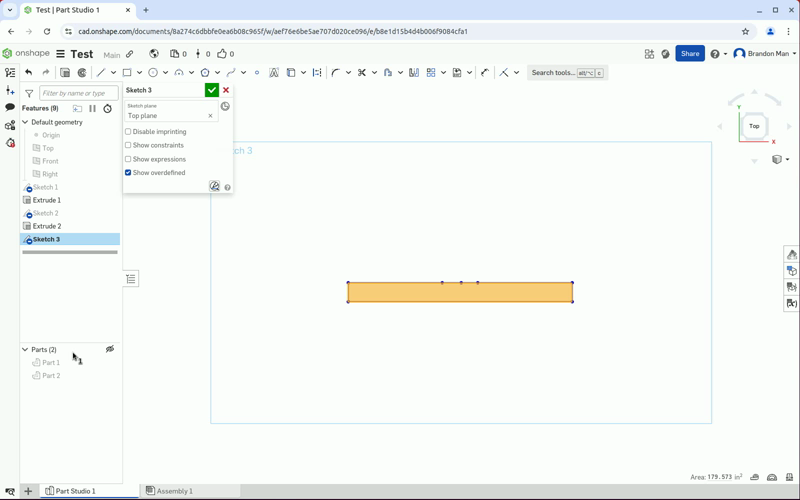
key(shift+y)
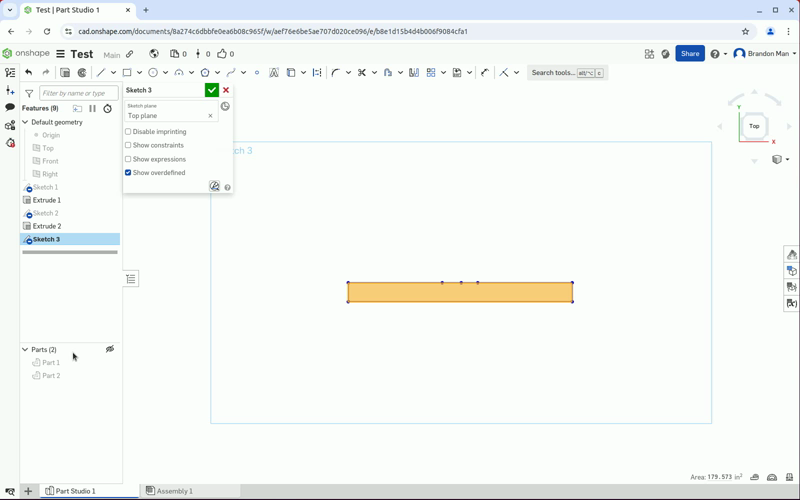
key(shift+e)
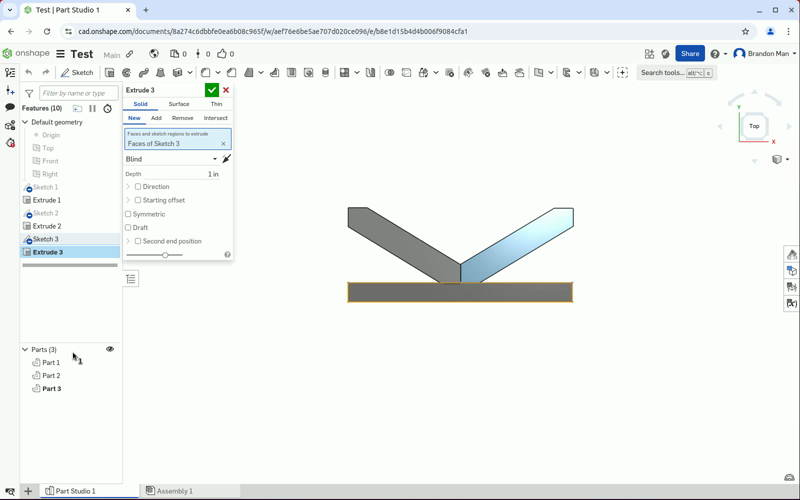
mouse_move(143, 106)
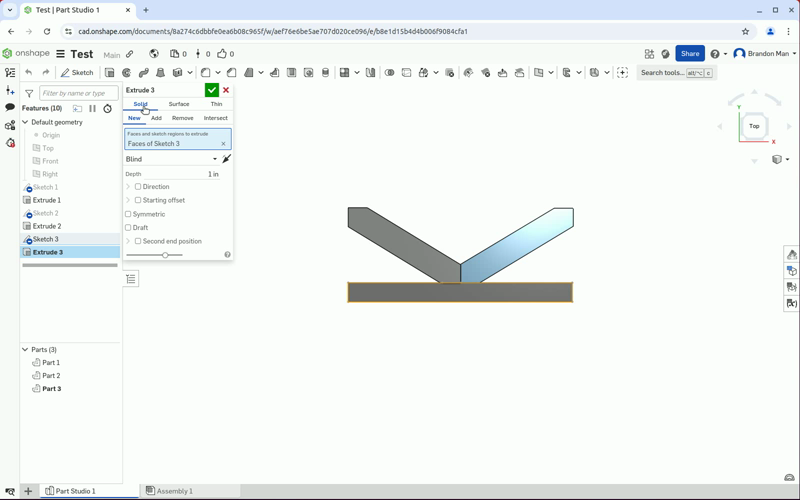
click(143, 106)
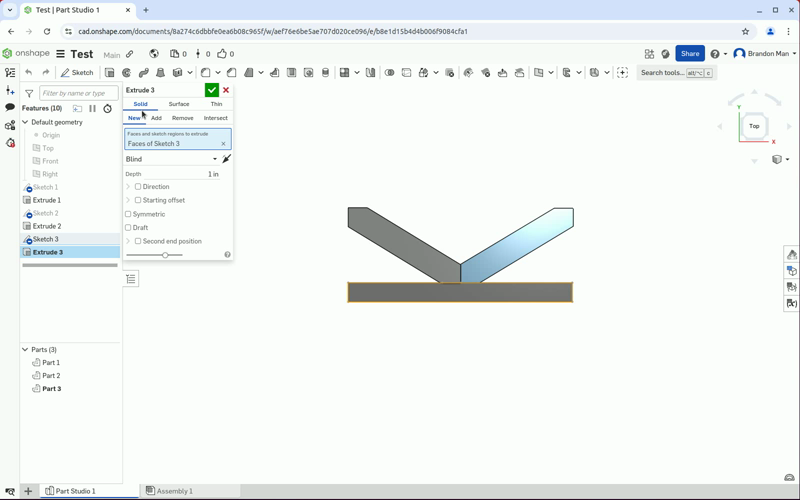
mouse_move(137, 120)
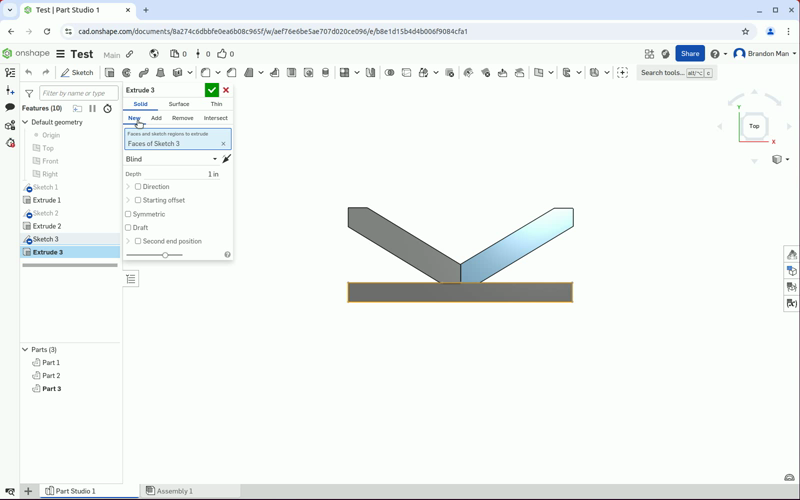
click(137, 120)
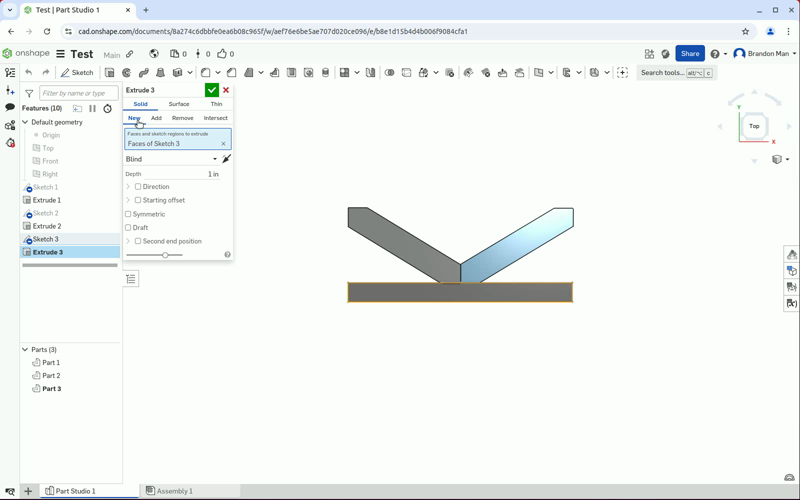
key(tab, 4)
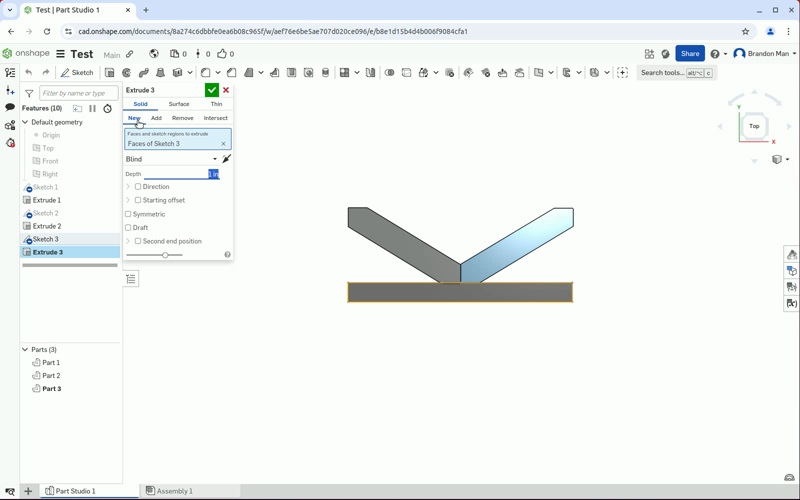
text(11.554)
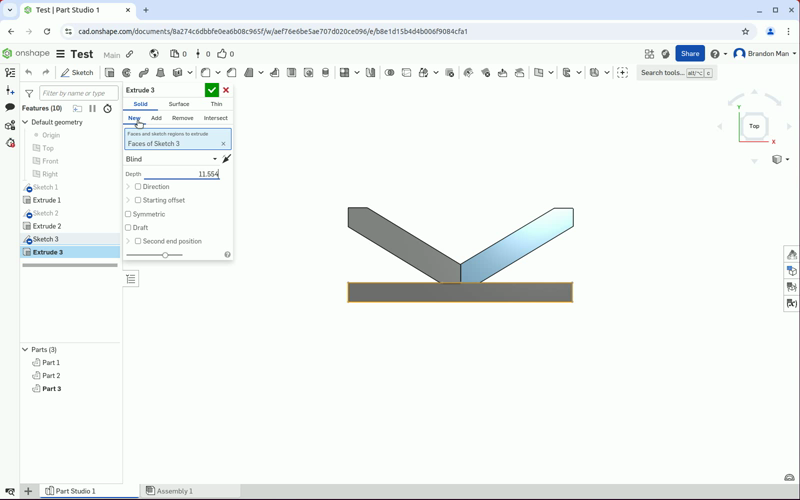
key(enter)
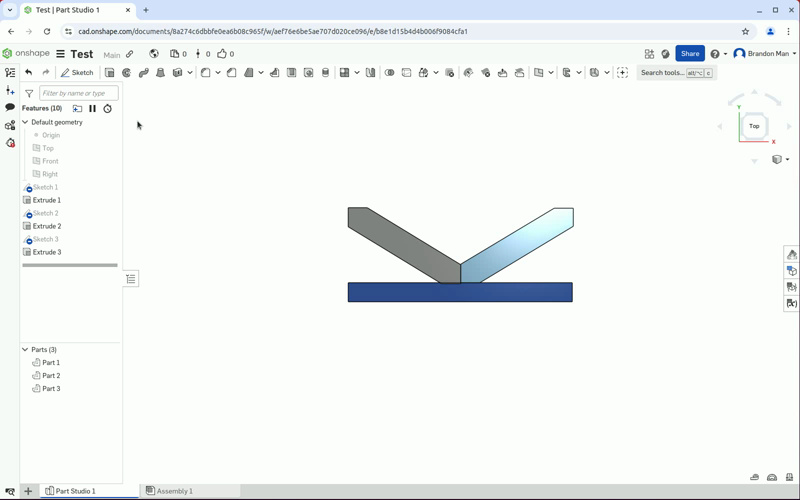
key(shift+h)
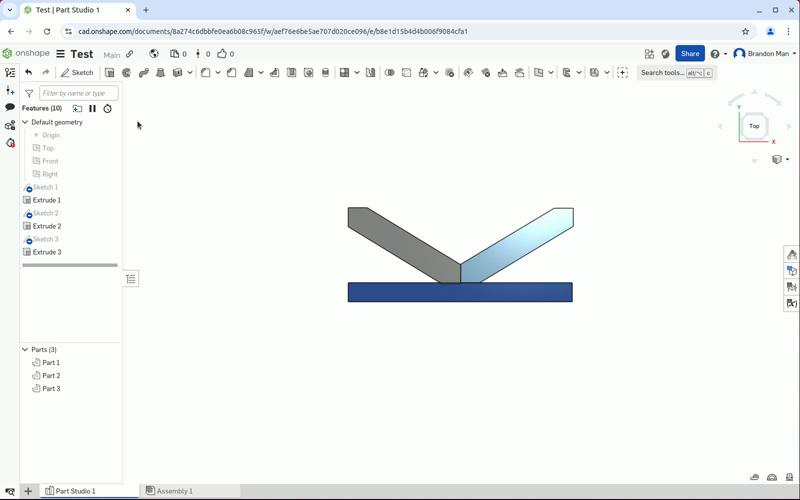
key(shift+h)
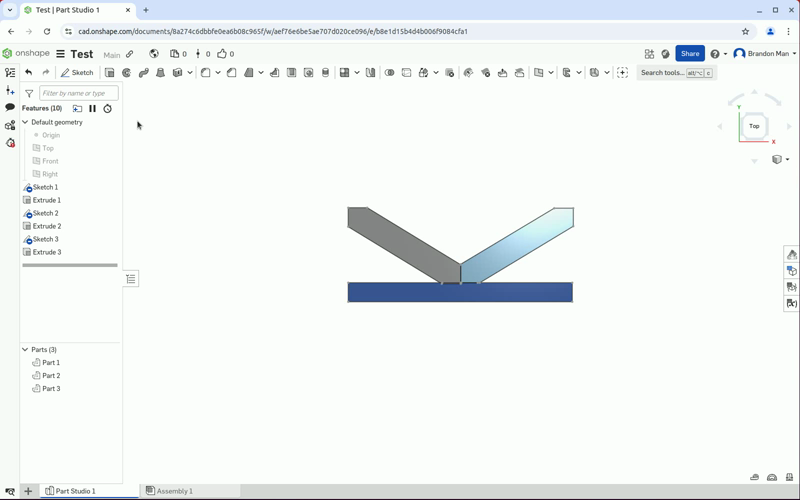
key(shift+7)
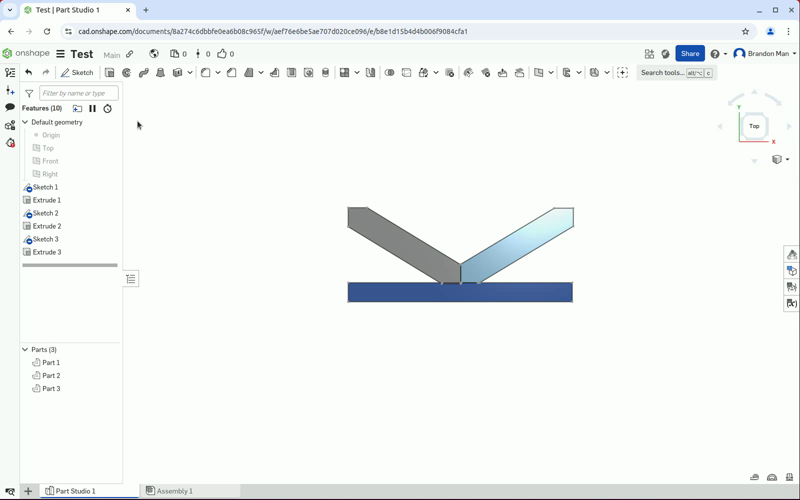
key(up, 3)
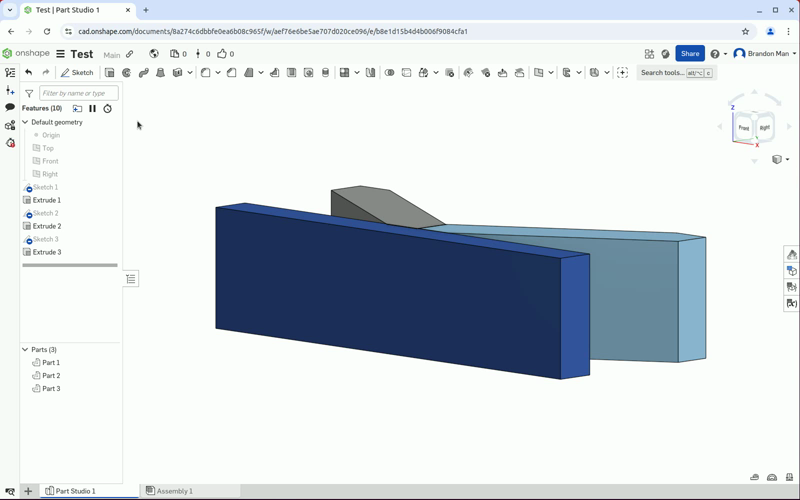
key(left, 3)
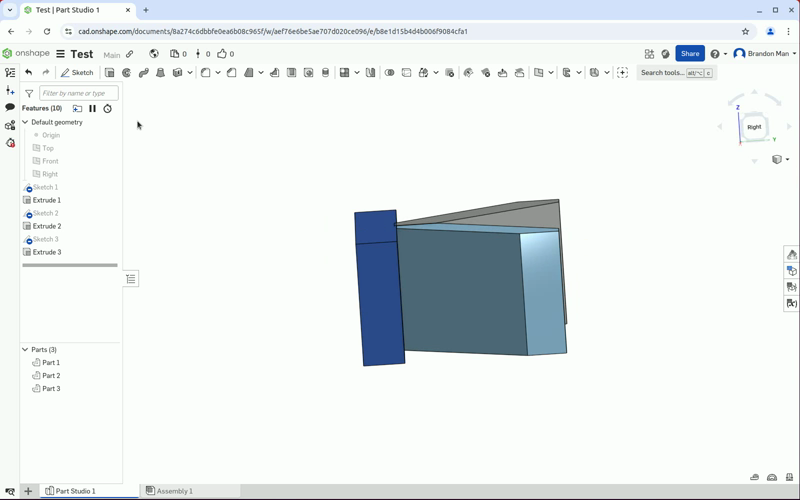
key(right, 3)
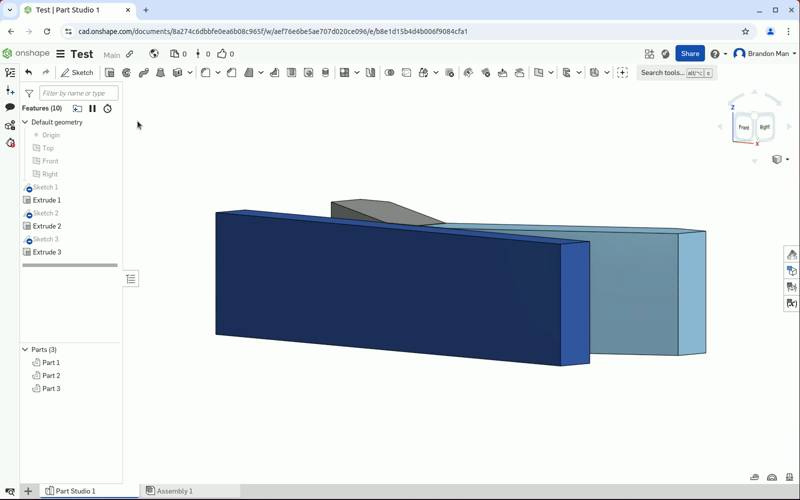
key(down, 3)
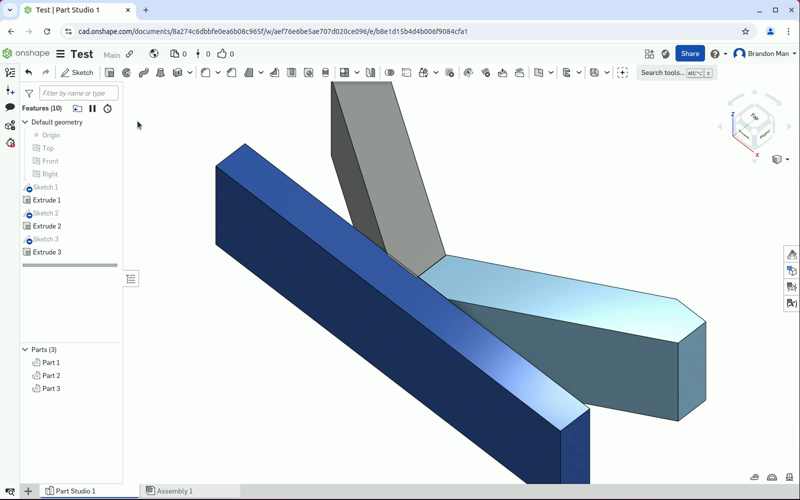
mouse_move(73, 189)
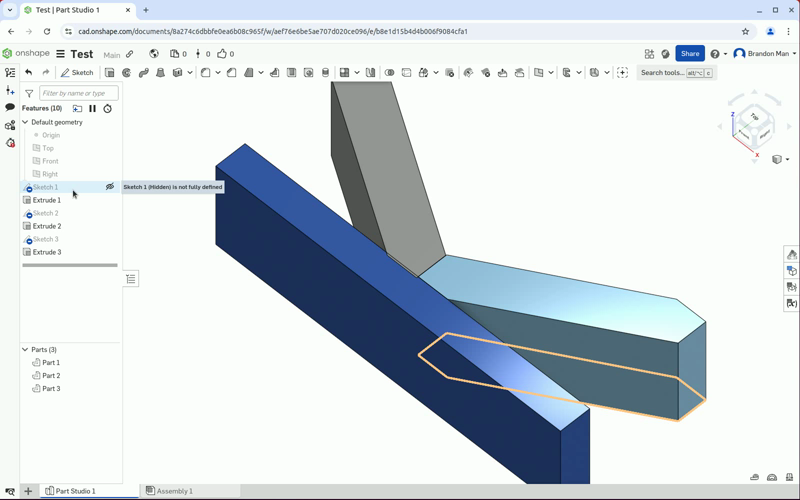
click(73, 189)